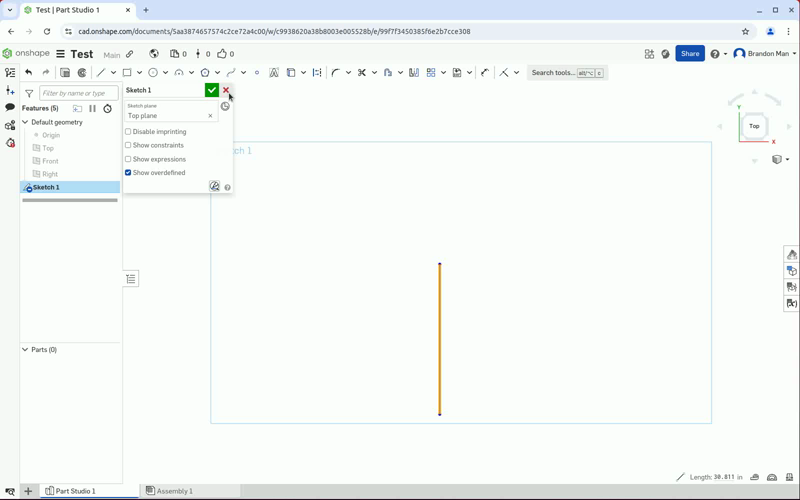
key(shift+h)
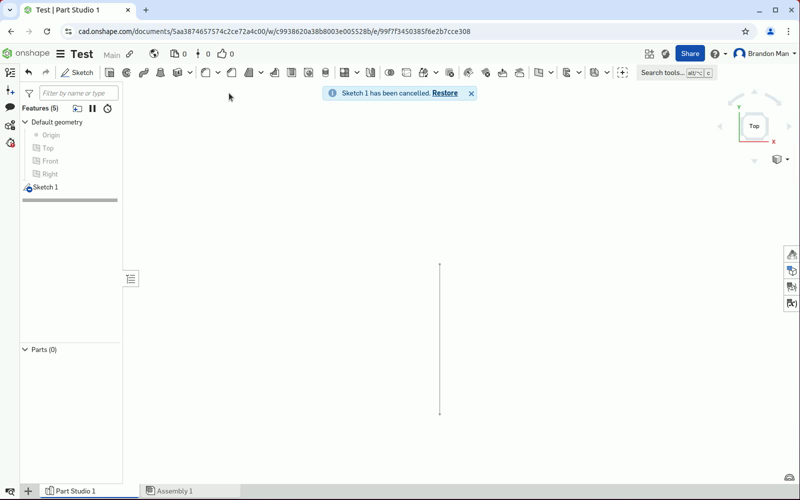
mouse_move(73, 352)
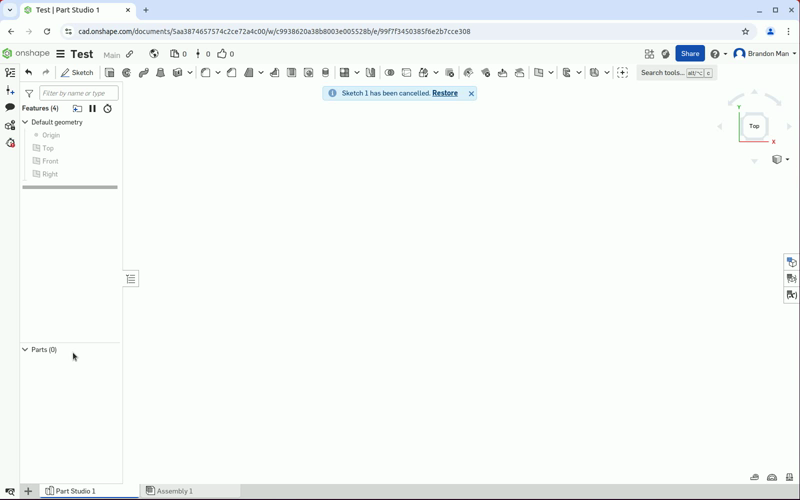
key(y)
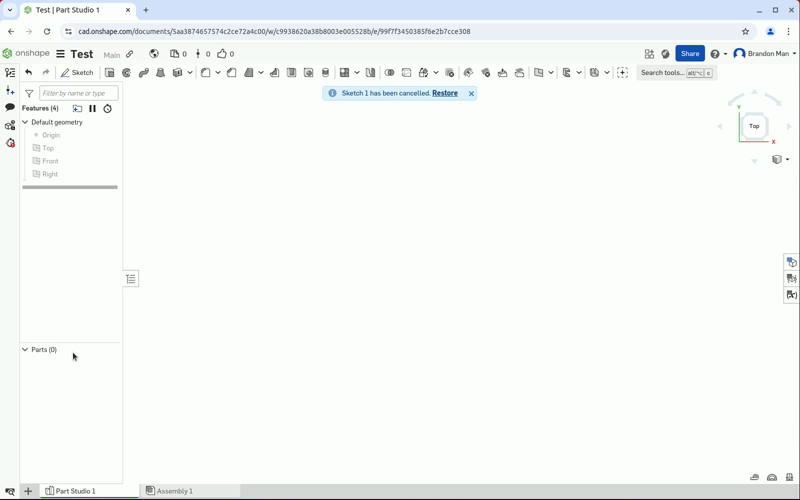
key(shift+p)
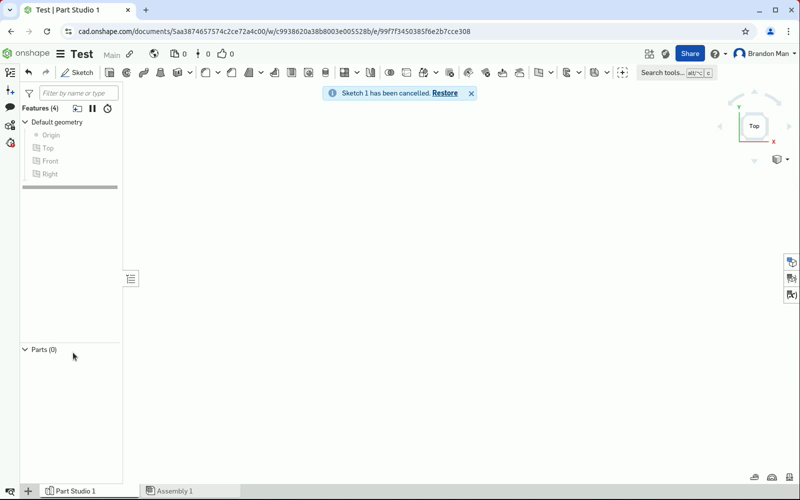
key(space)
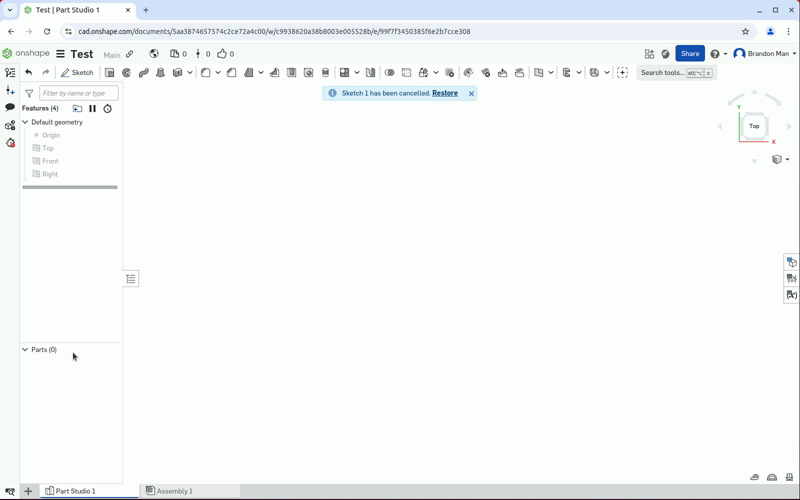
key_down(shift)
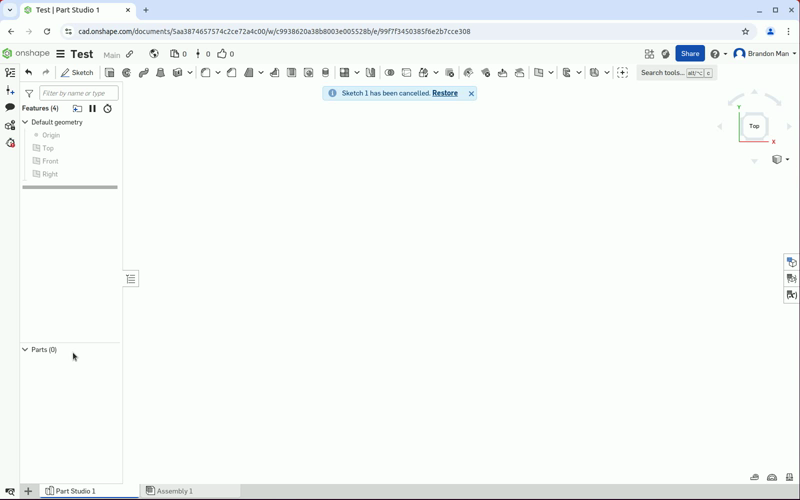
key(up)
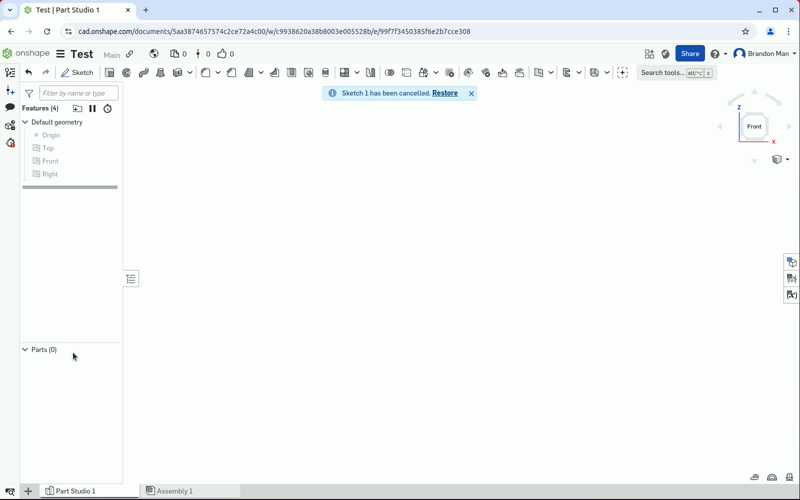
key_up(shift)
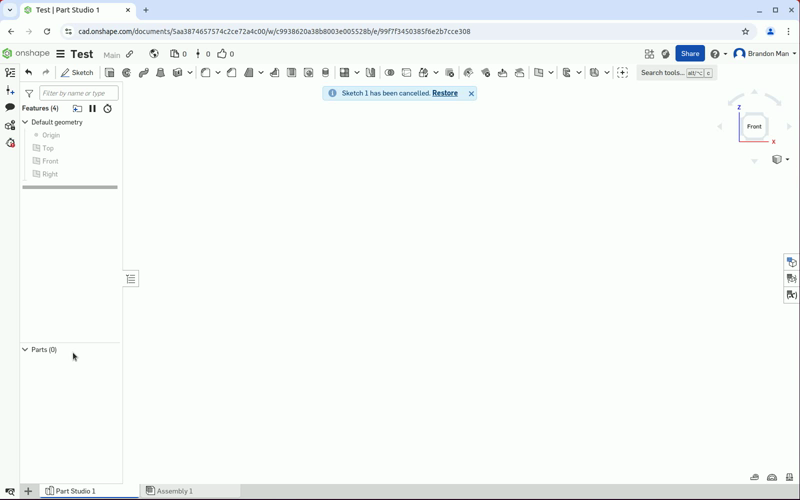
mouse_move(73, 352)
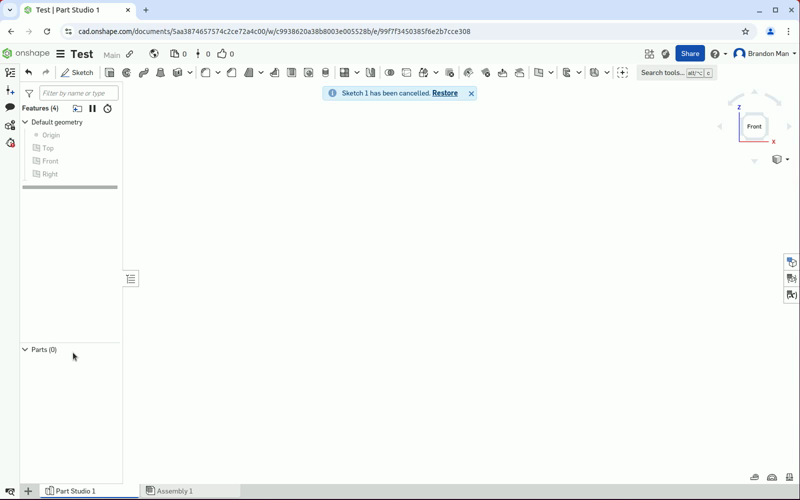
key(shift+y)
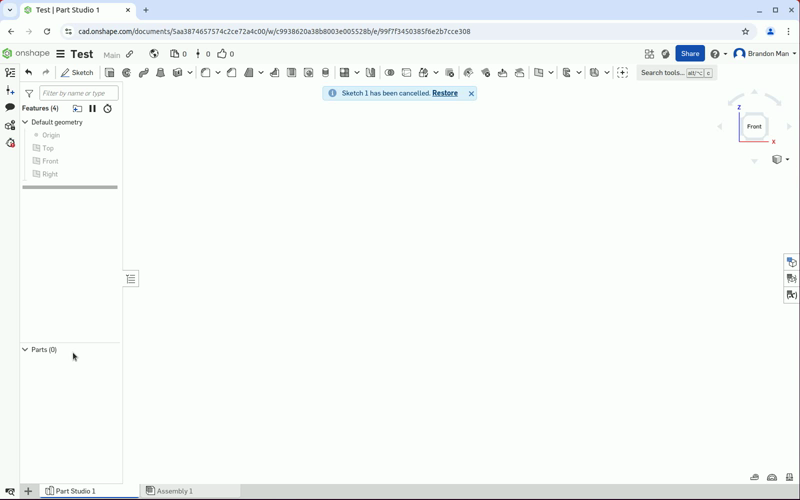
key(shift+s)
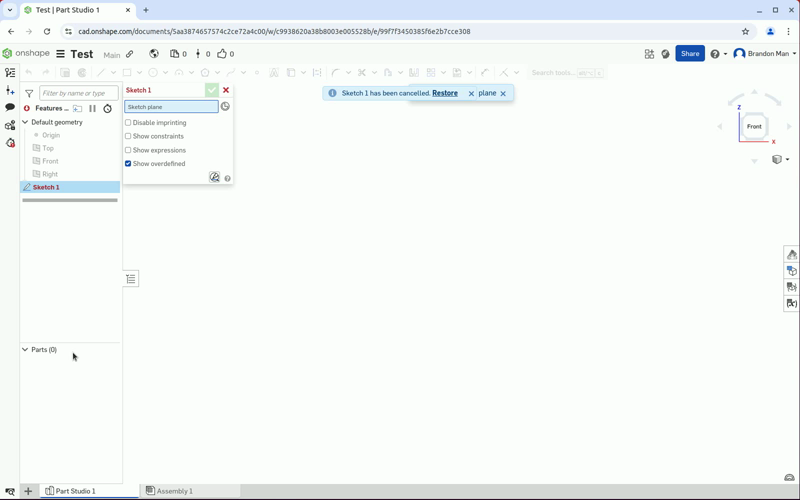
mouse_move(73, 163)
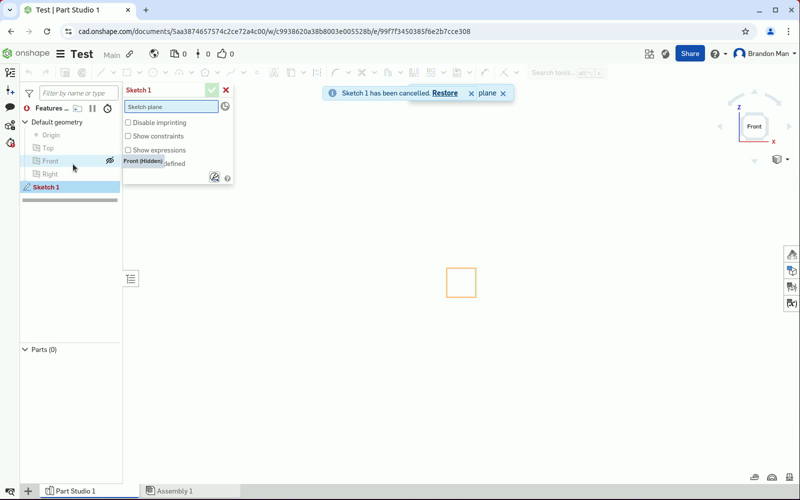
click(73, 163)
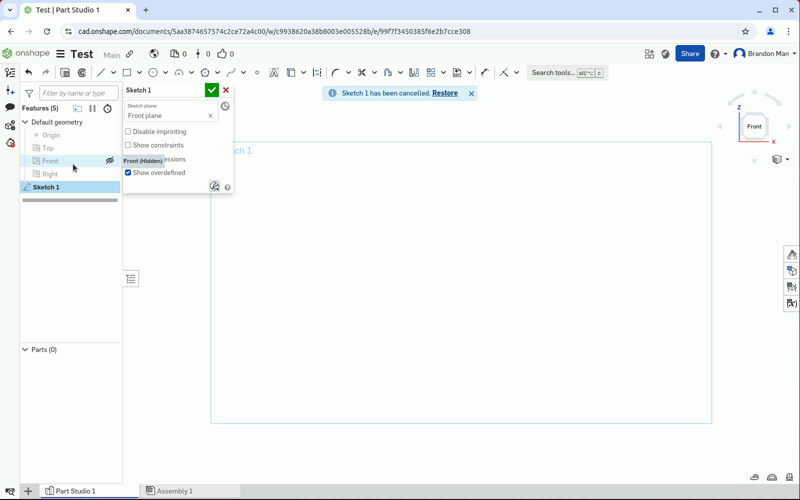
mouse_move(73, 352)
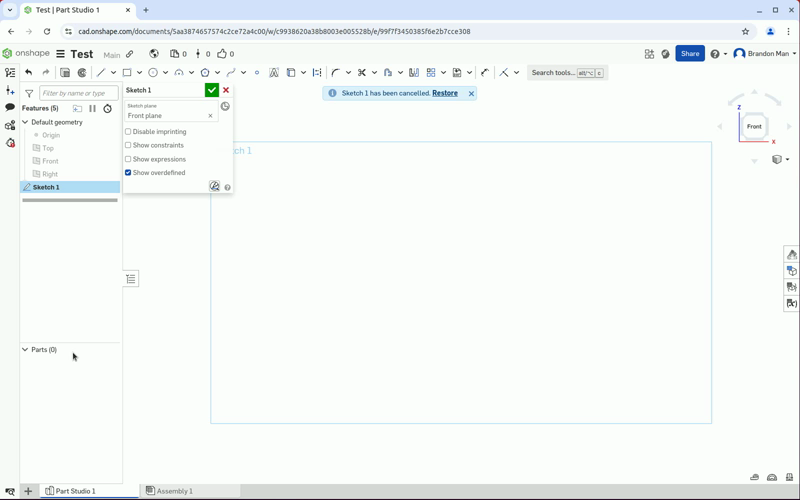
key(y)
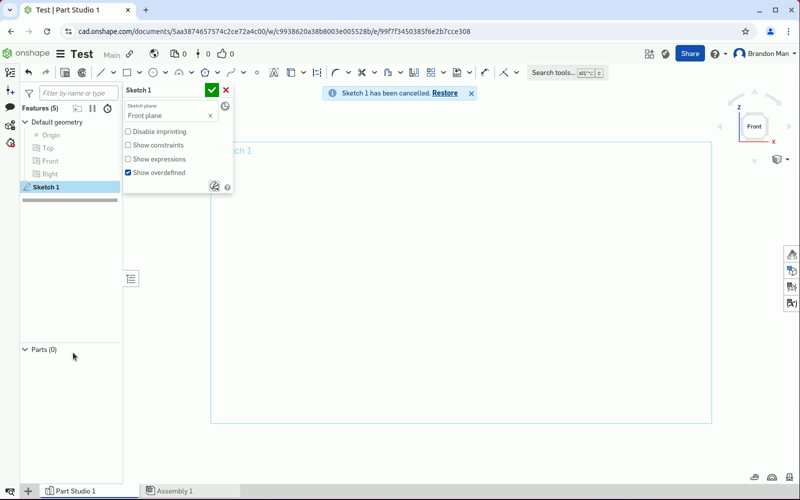
key(a)
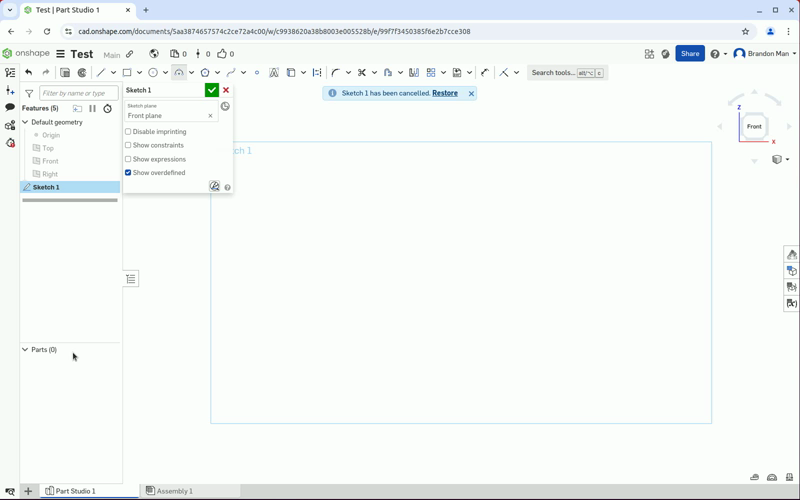
key_down(shift)
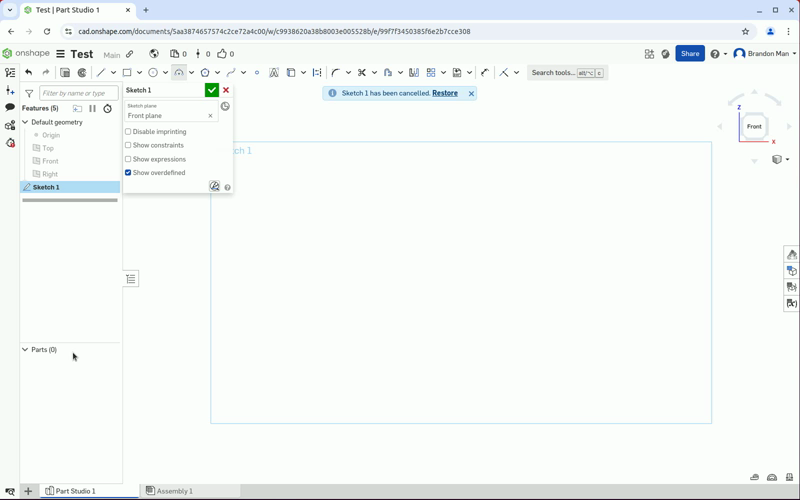
mouse_move(379, 361)
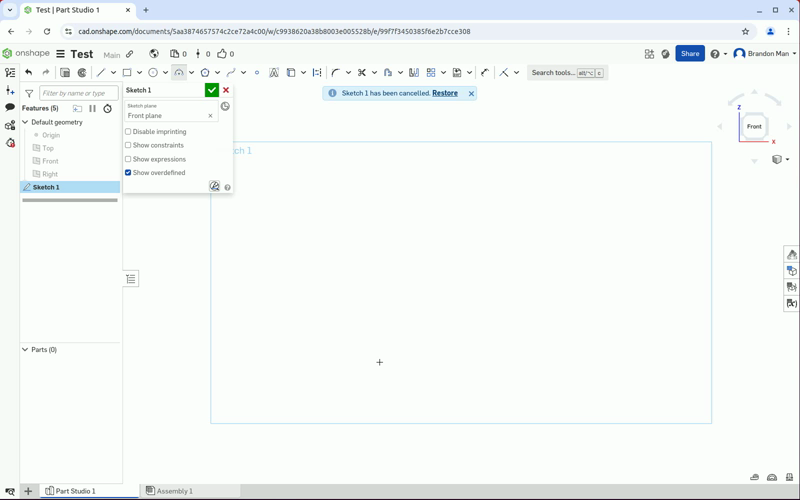
click(379, 361)
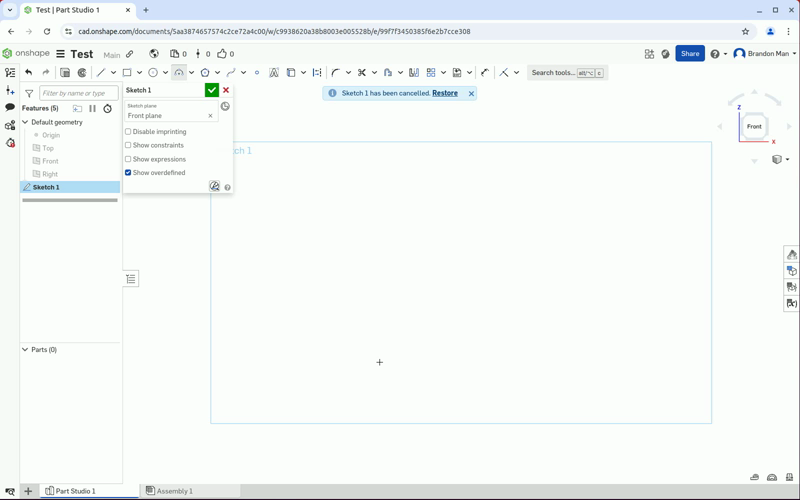
key_up(shift)
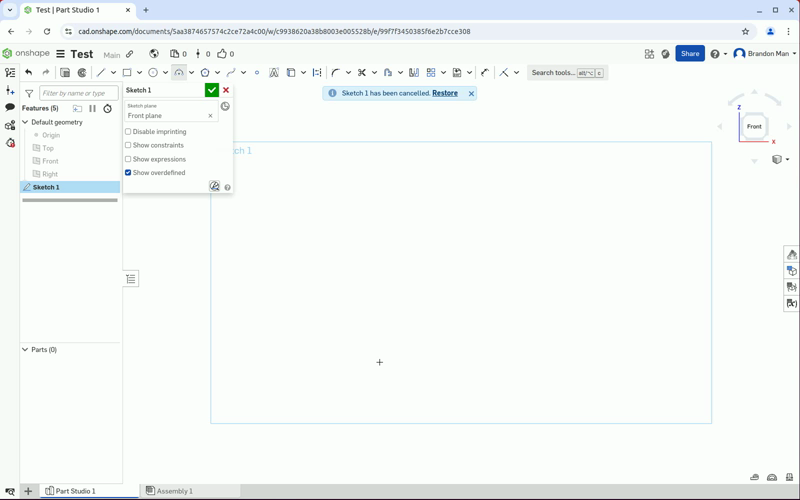
key_down(shift)
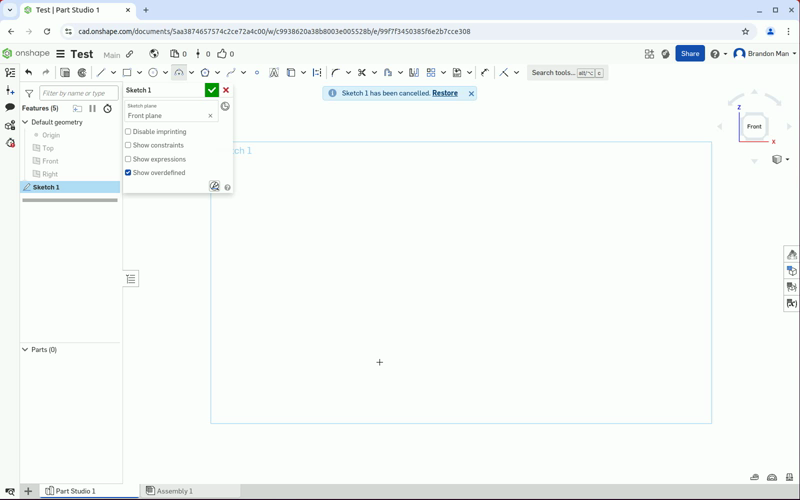
mouse_move(542, 361)
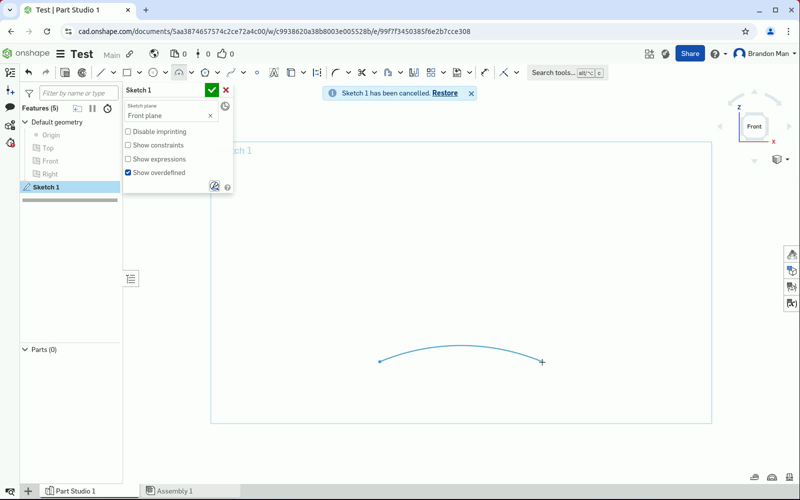
click(542, 361)
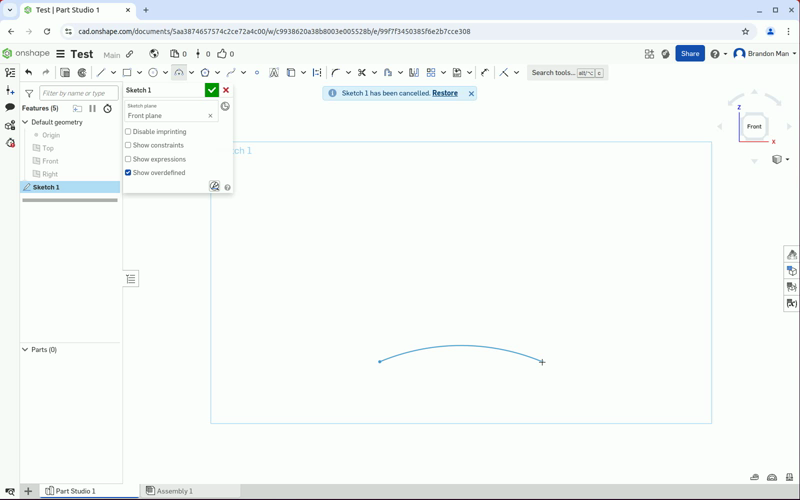
mouse_move(461, 395)
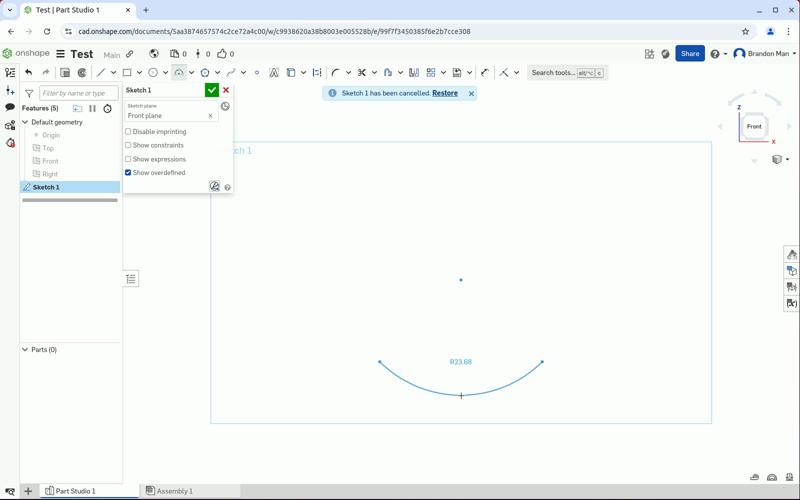
click(461, 395)
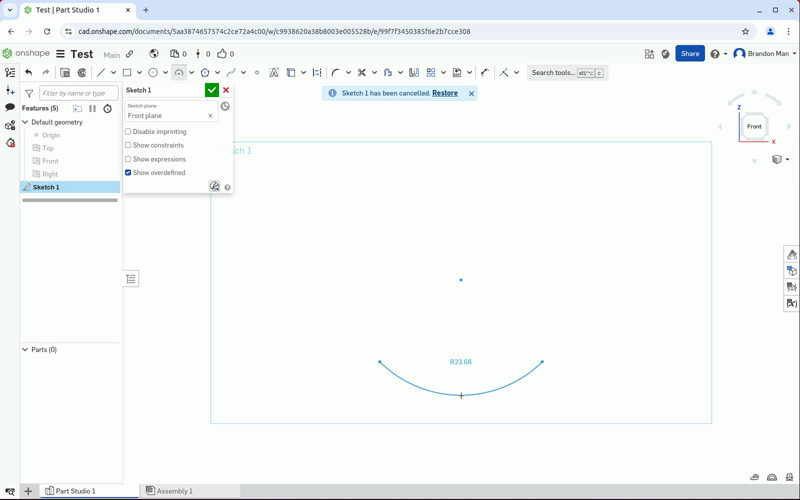
key_up(shift)
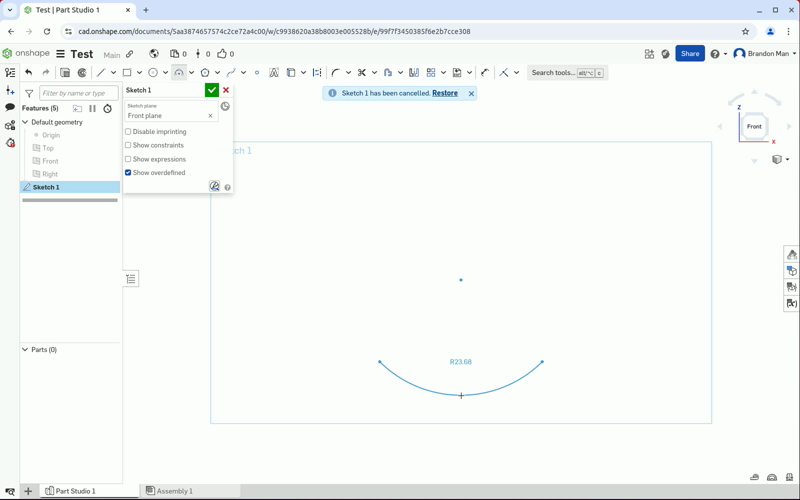
key(esc)
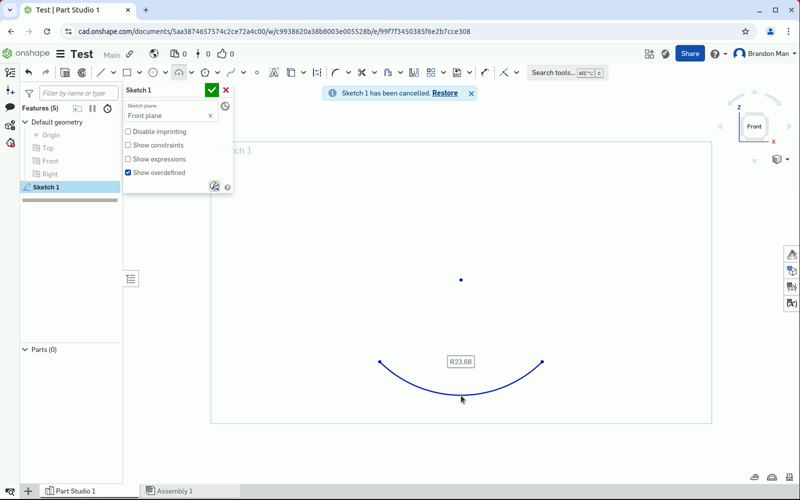
key(l)
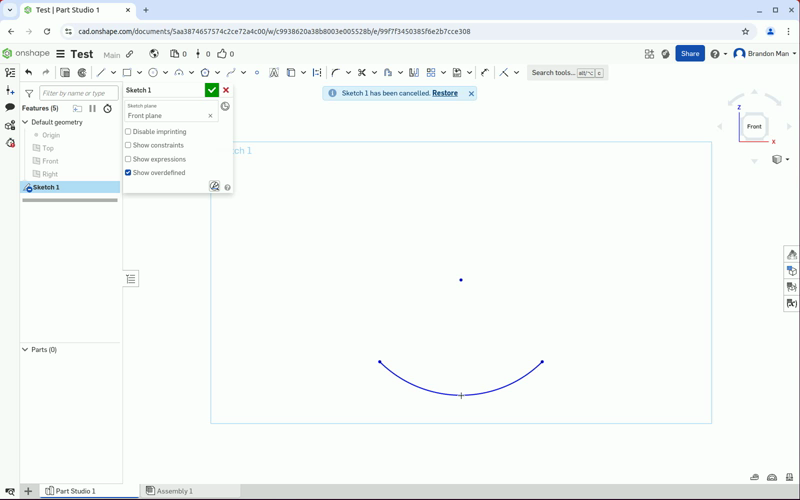
mouse_move(542, 361)
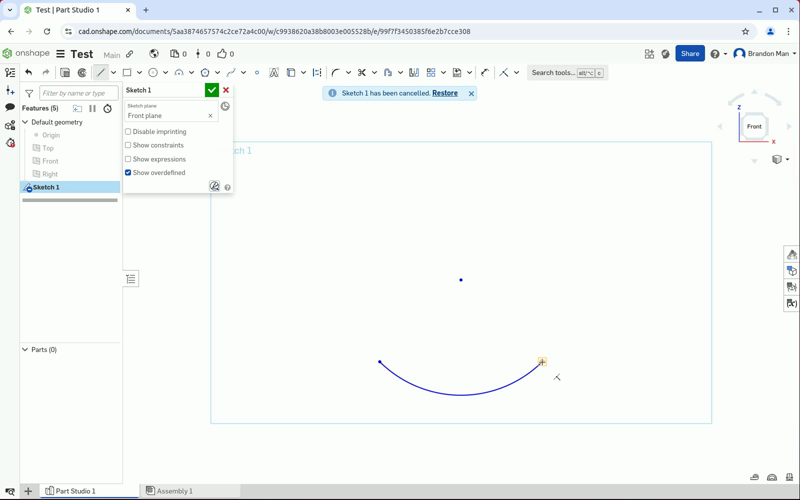
click(542, 361)
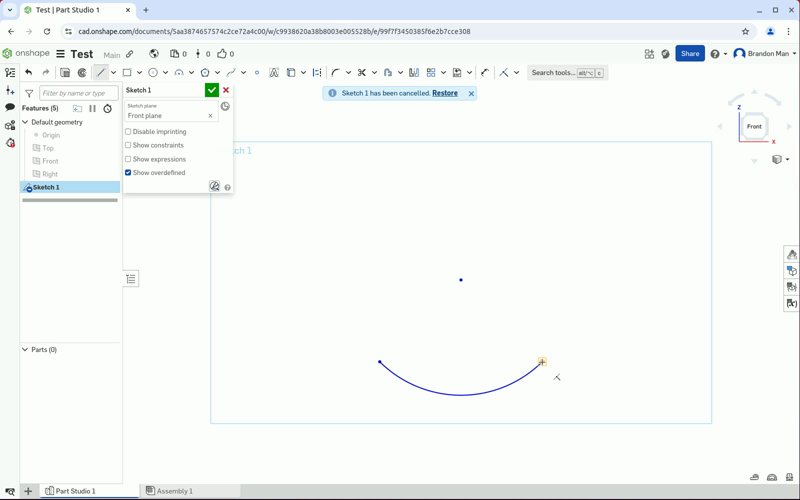
key_down(shift)
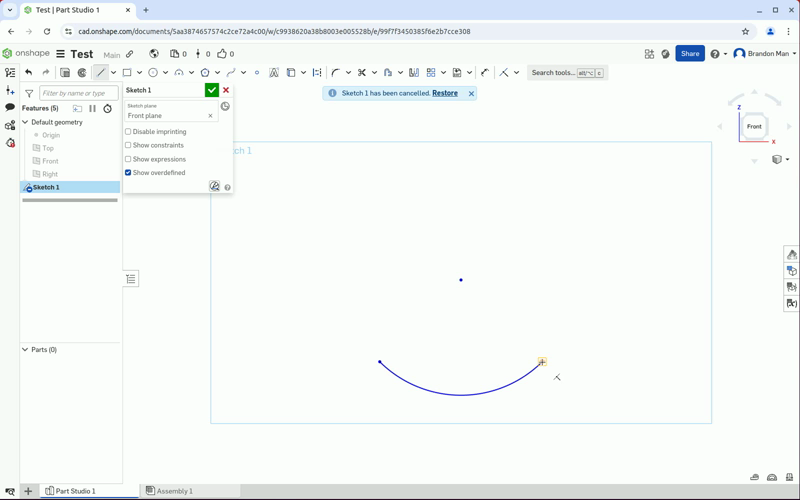
mouse_move(474, 171)
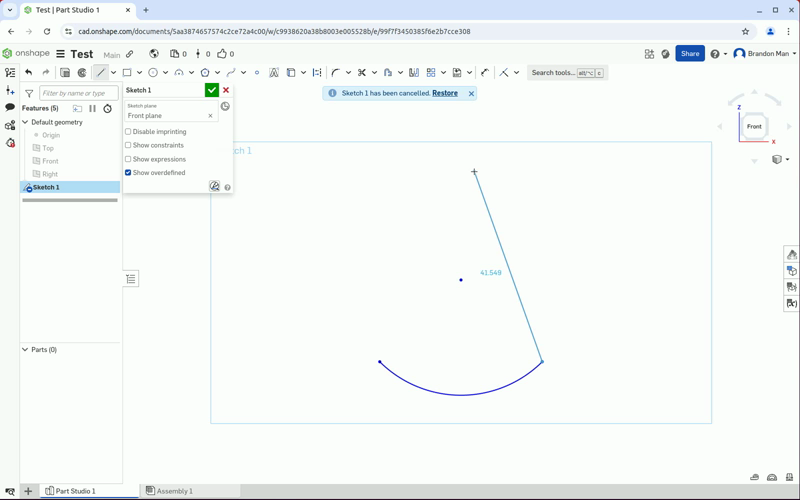
click(474, 171)
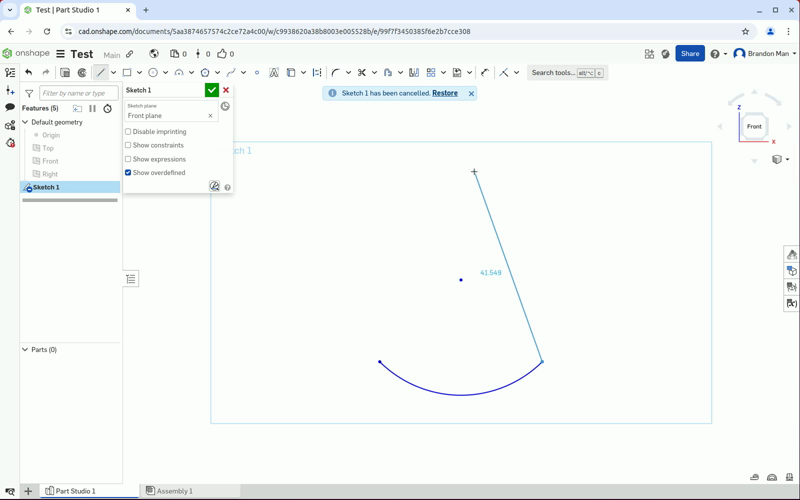
key_up(shift)
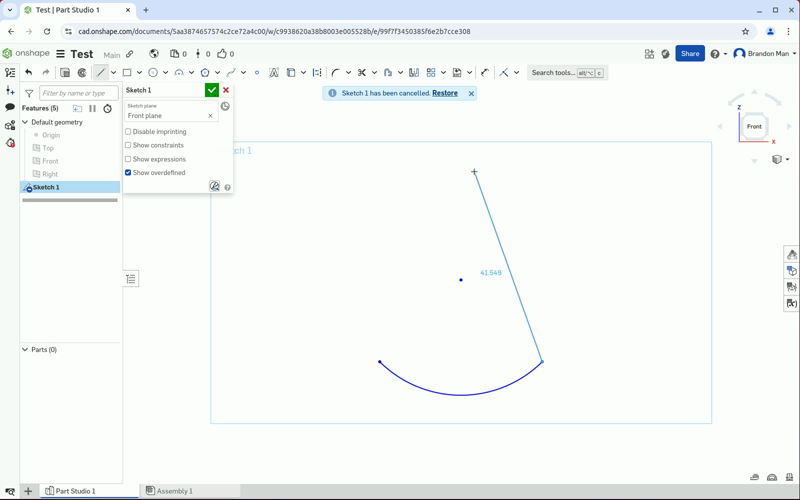
key(esc)
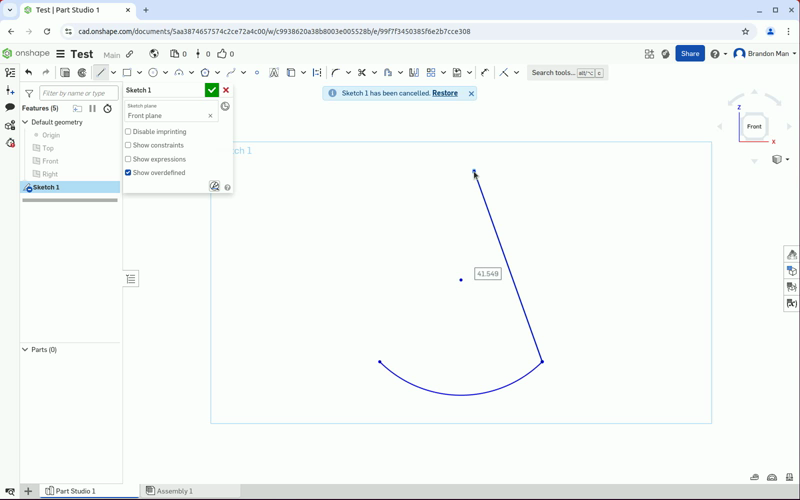
key(a)
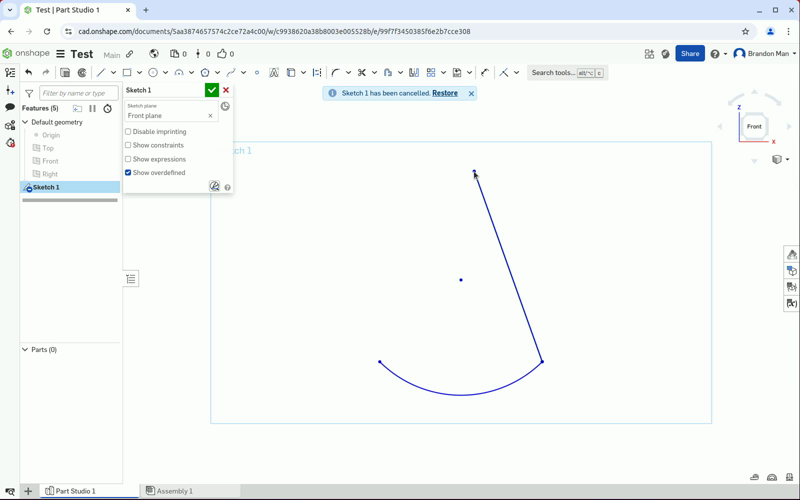
mouse_move(474, 171)
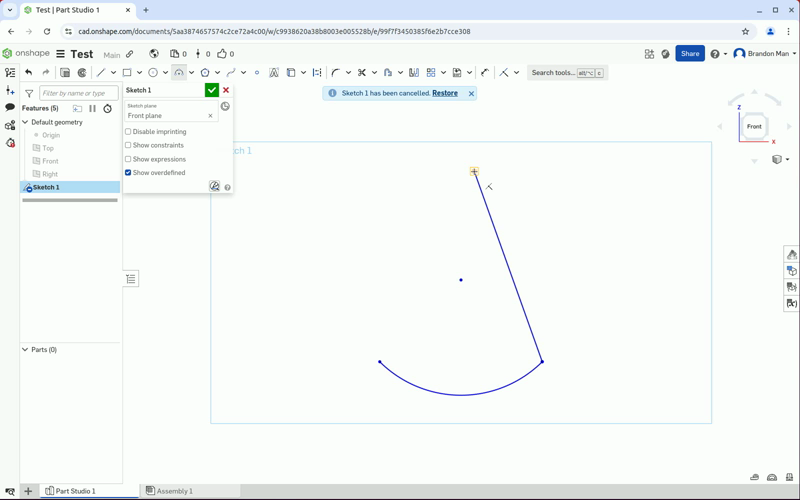
click(474, 171)
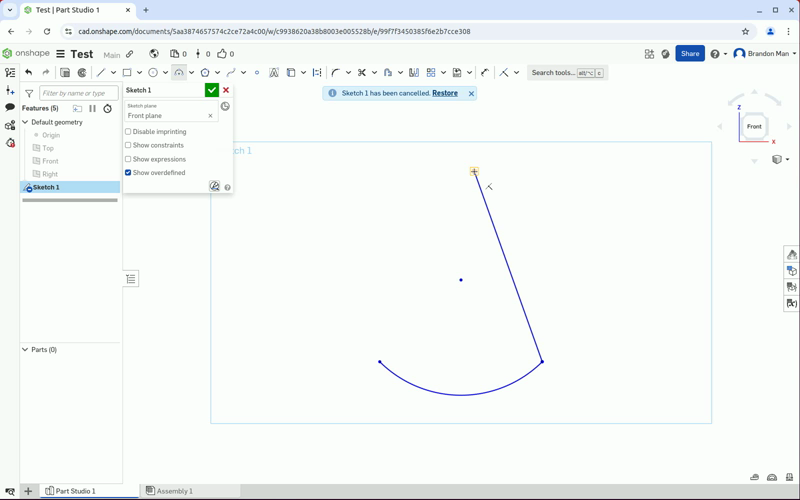
key_down(shift)
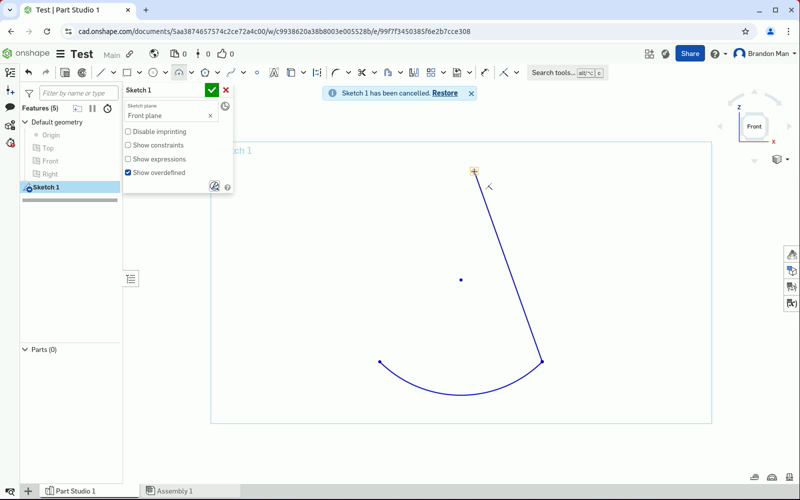
mouse_move(447, 171)
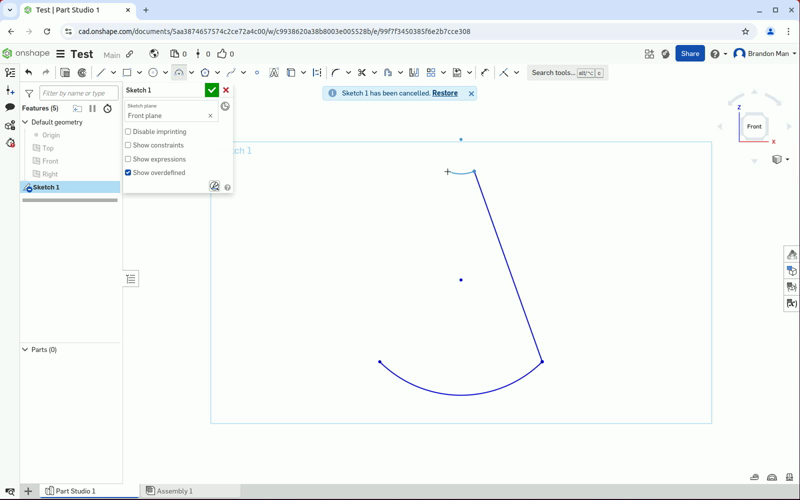
click(447, 171)
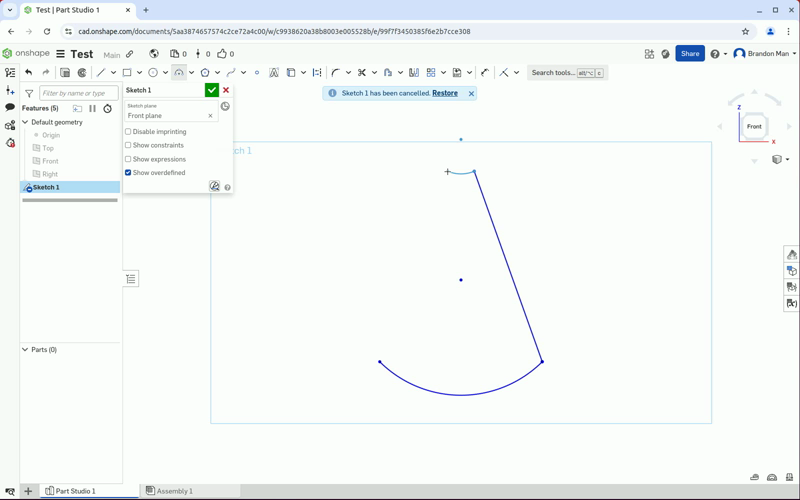
mouse_move(461, 170)
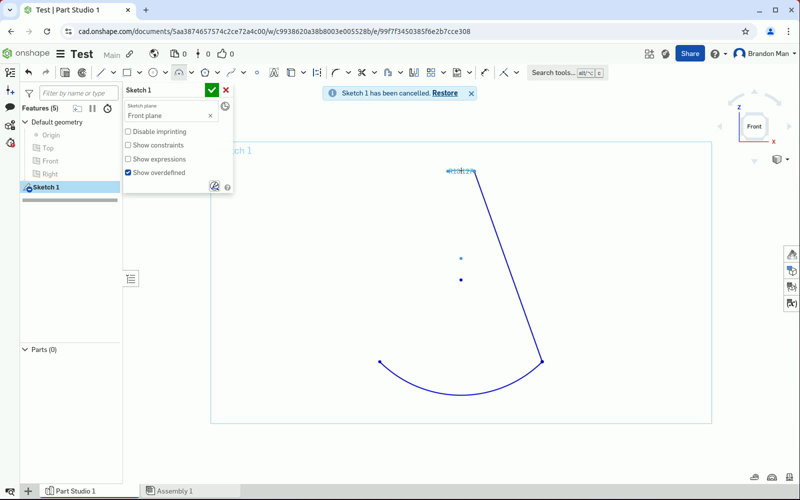
click(461, 170)
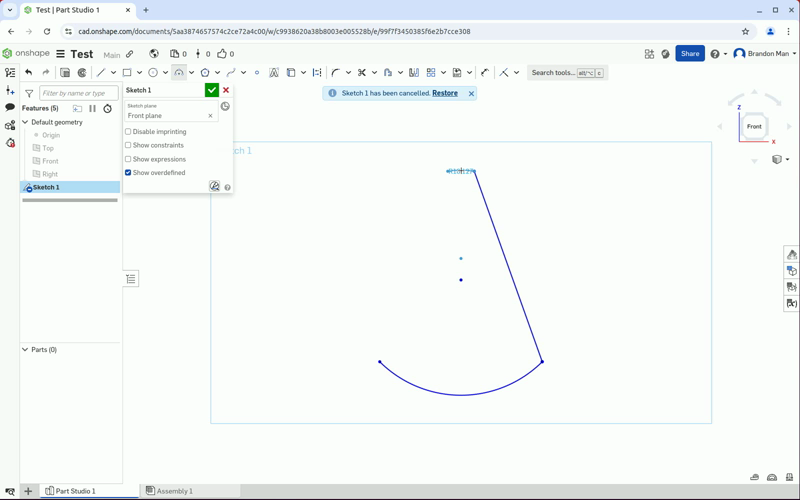
key_up(shift)
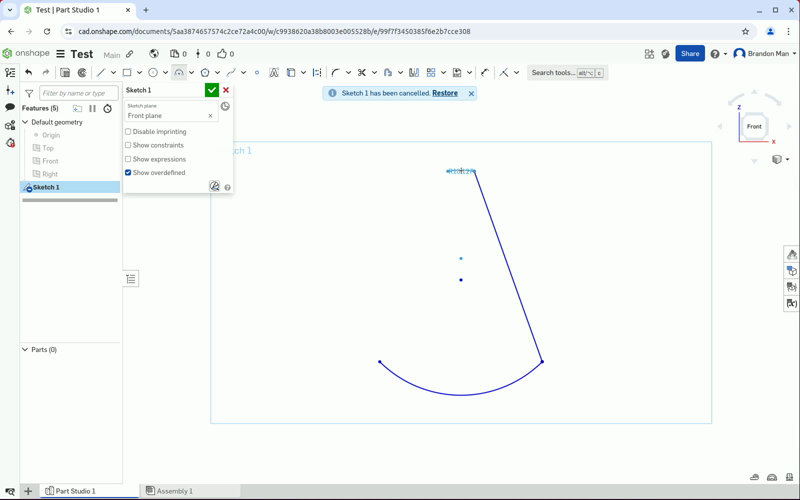
key(esc)
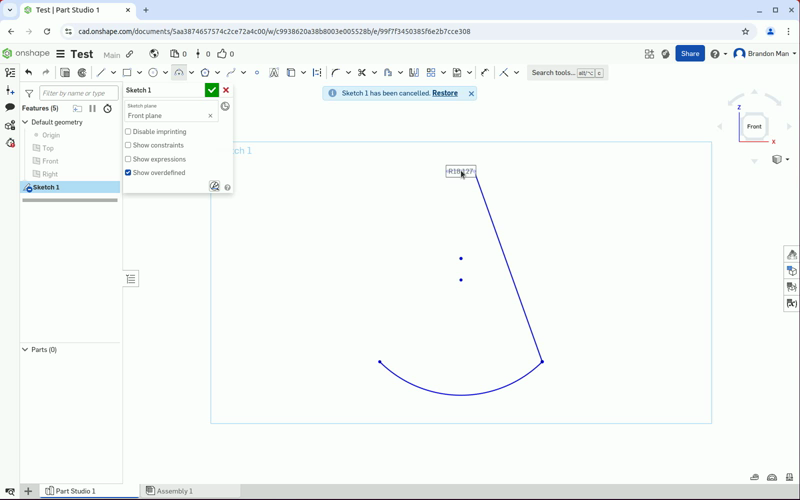
key(l)
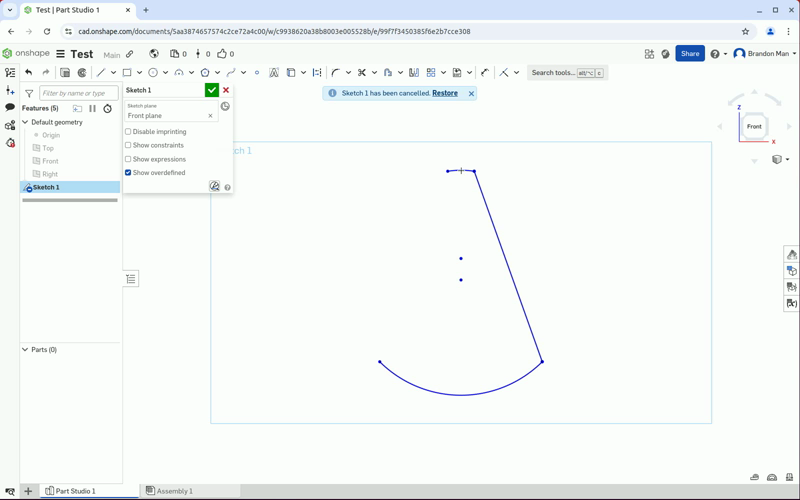
mouse_move(447, 171)
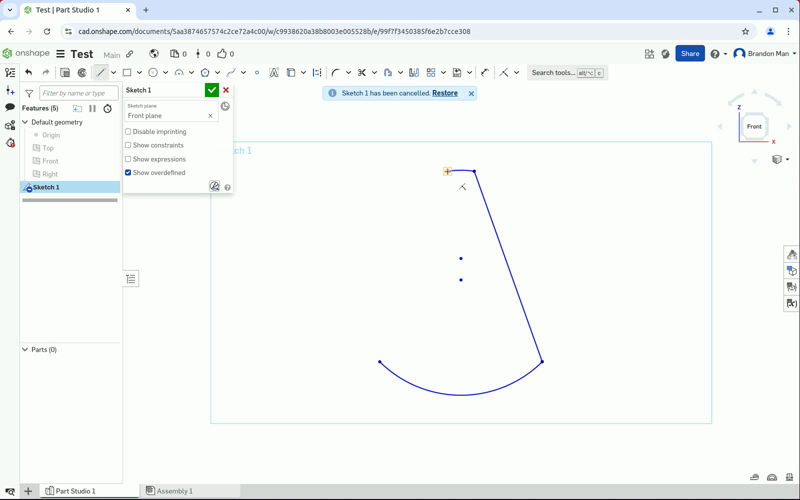
click(447, 171)
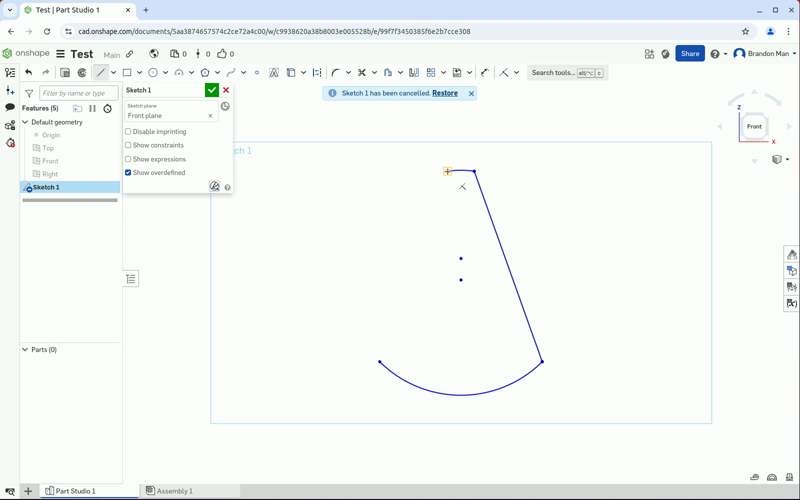
key_down(shift)
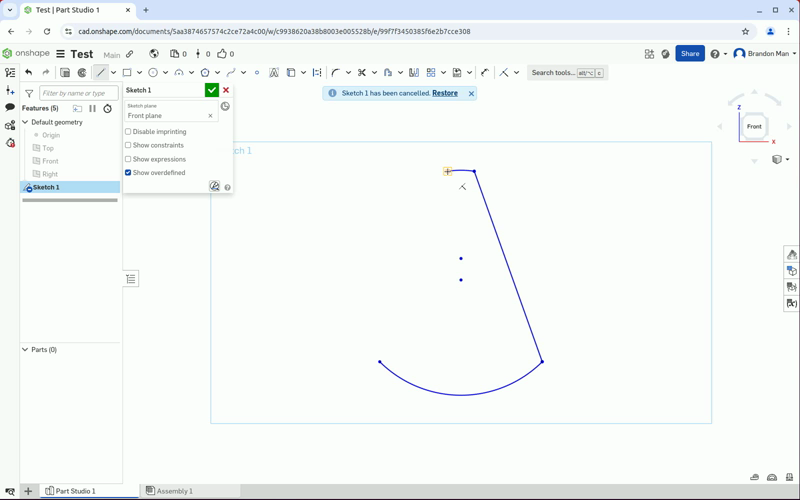
mouse_move(379, 361)
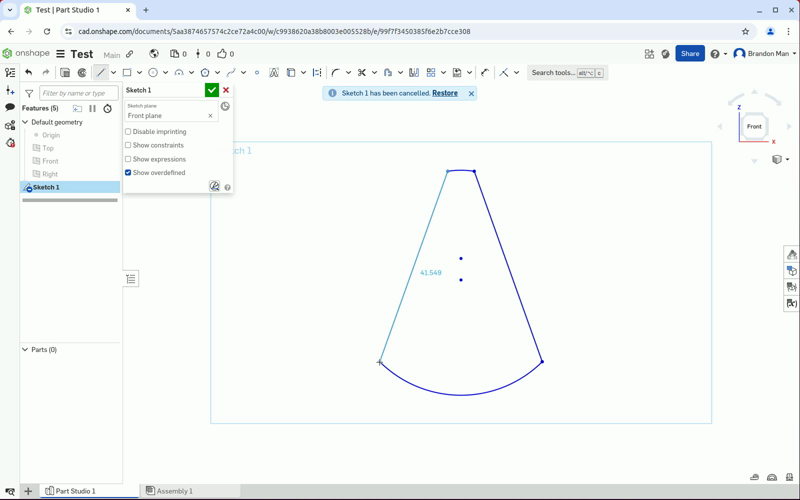
key_up(shift)
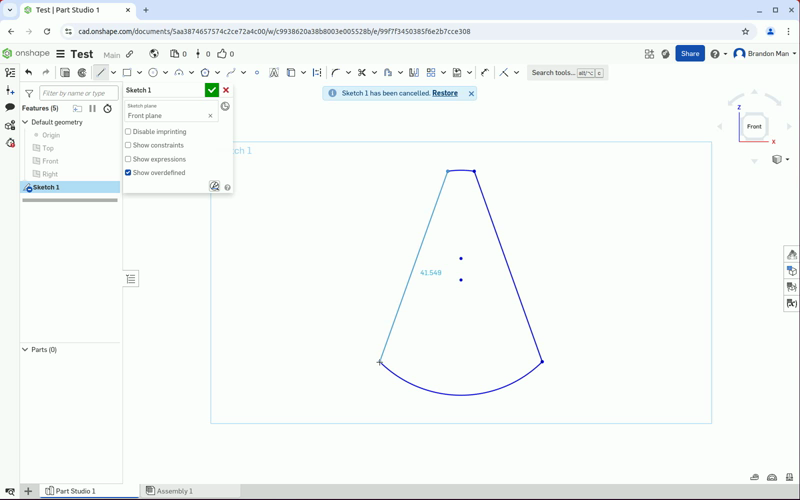
click(379, 361)
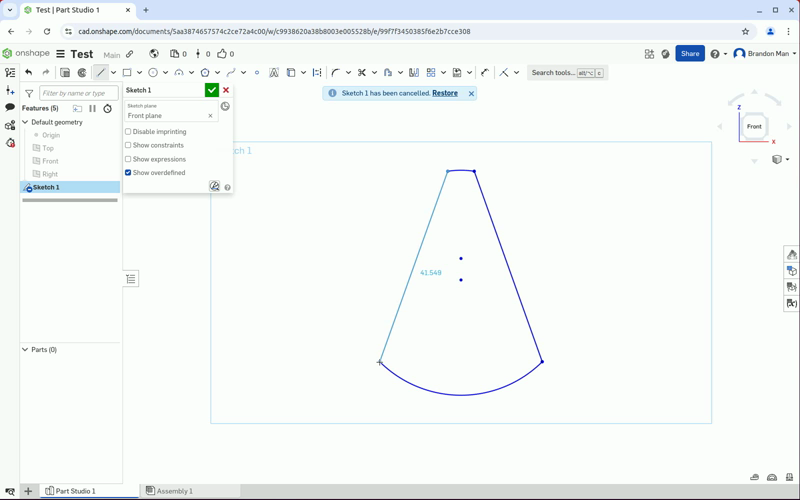
key(esc)
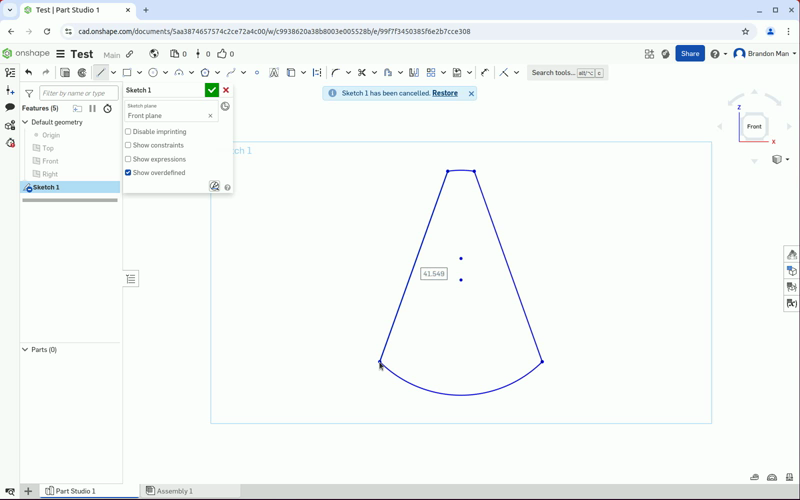
key(c)
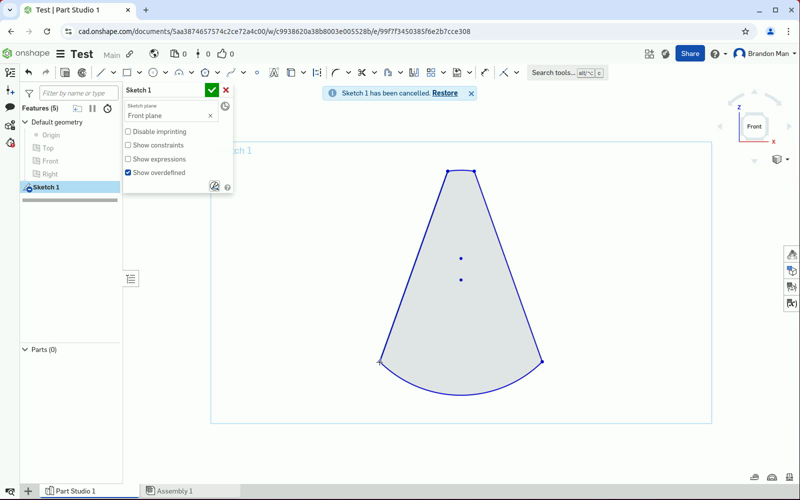
key_down(shift)
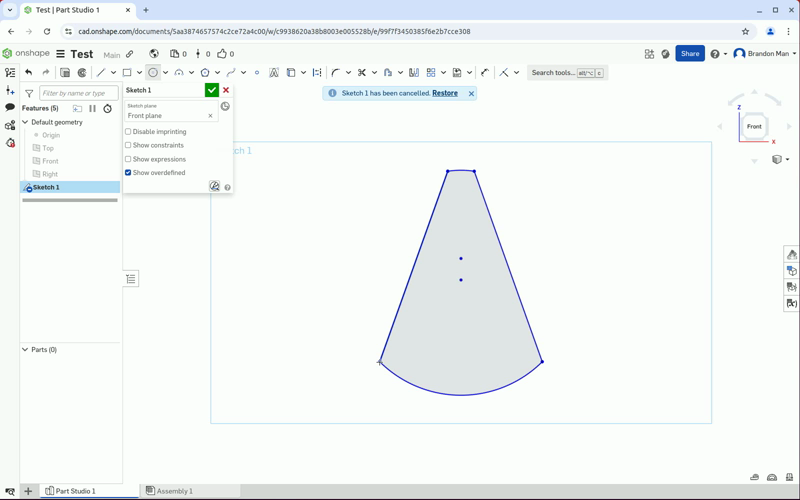
mouse_move(459, 283)
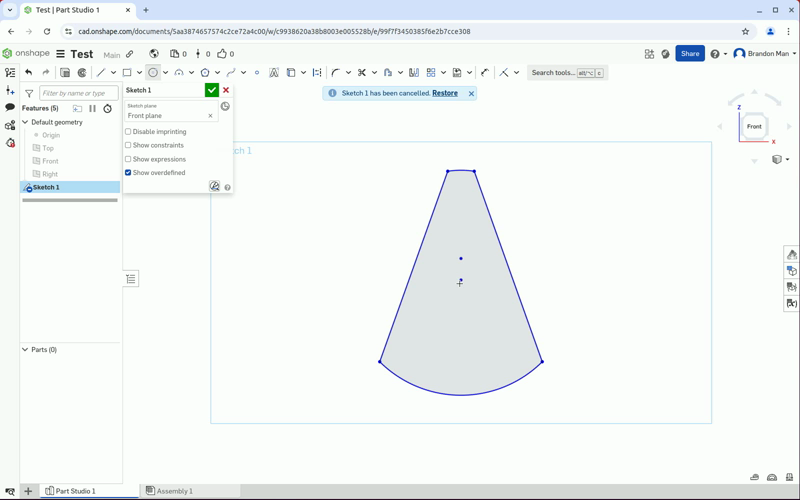
scroll(6)
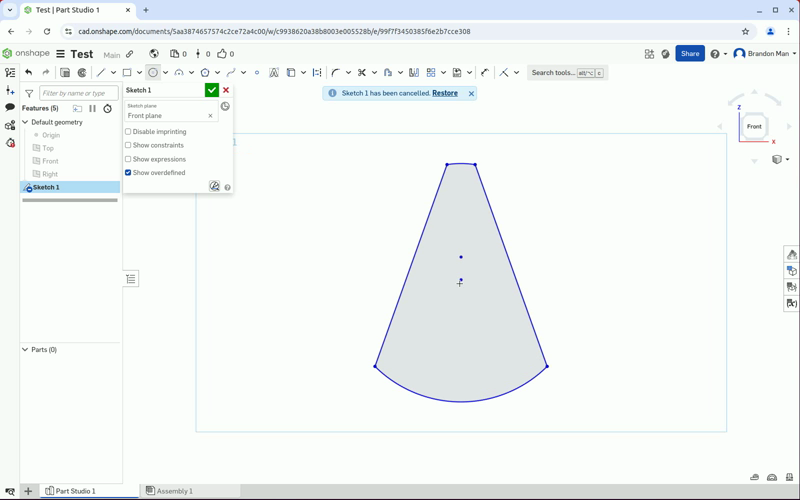
scroll(6)
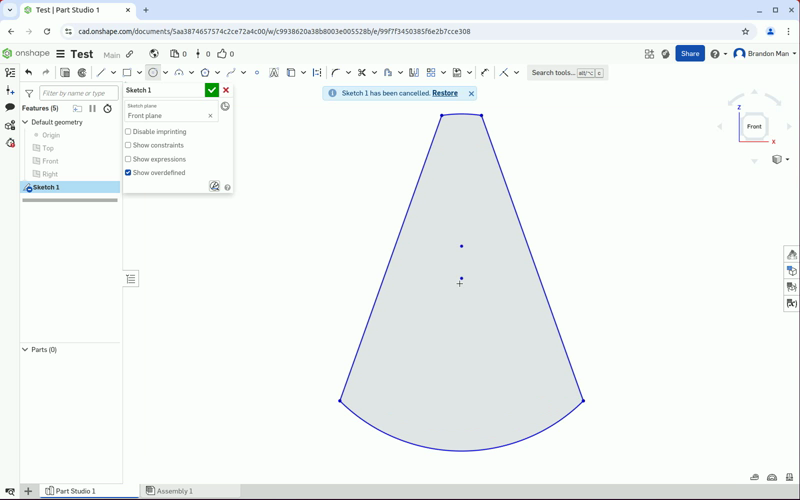
scroll(6)
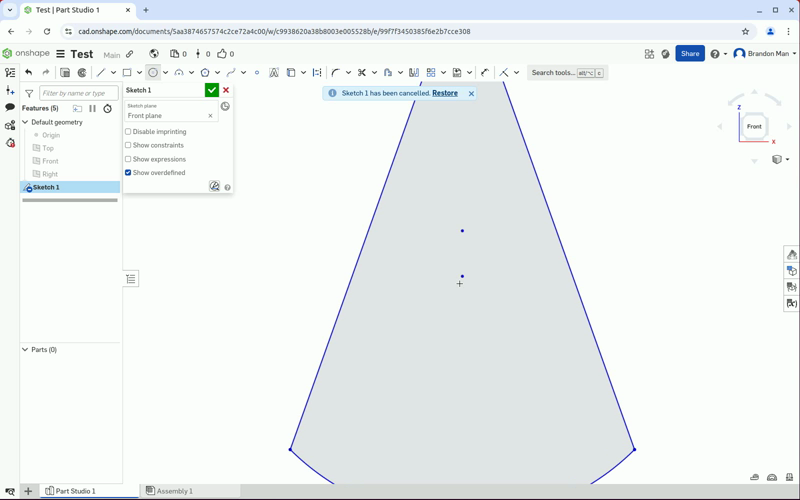
scroll(6)
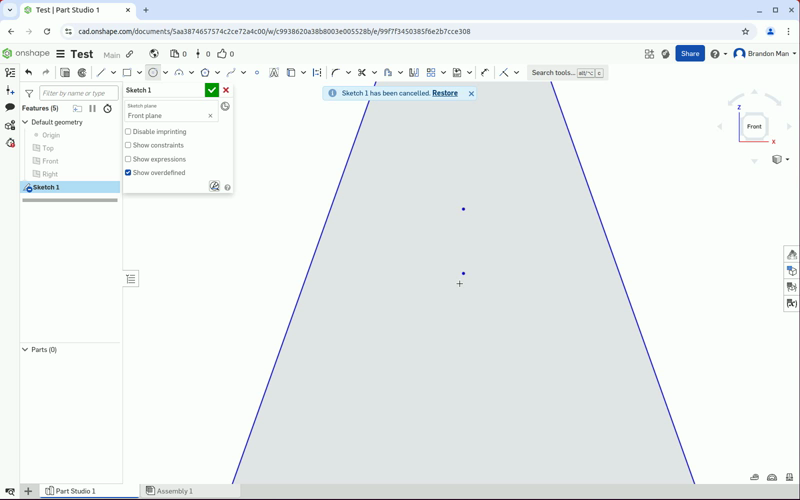
scroll(6)
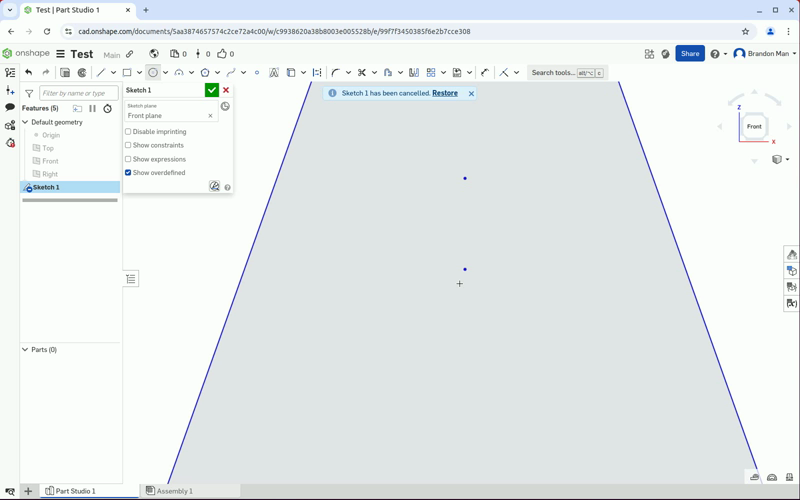
scroll(6)
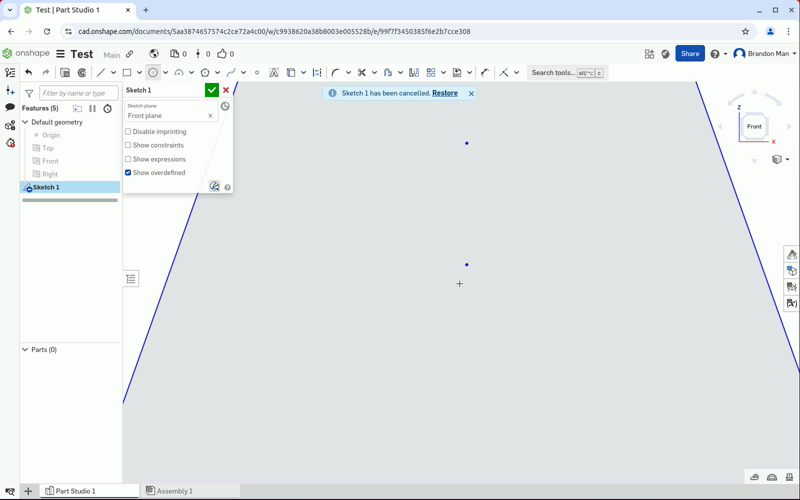
scroll(6)
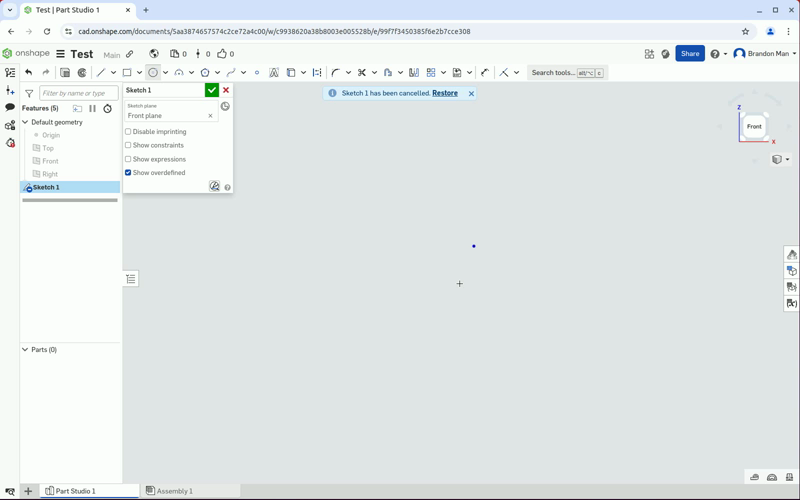
click(459, 283)
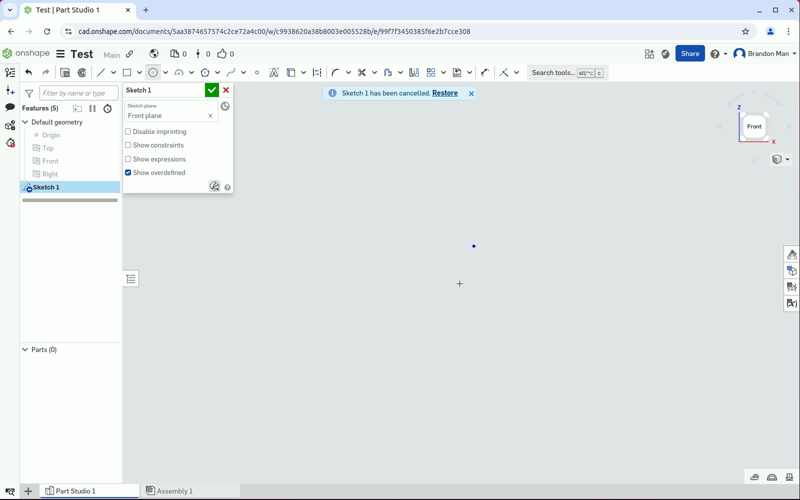
scroll(-6)
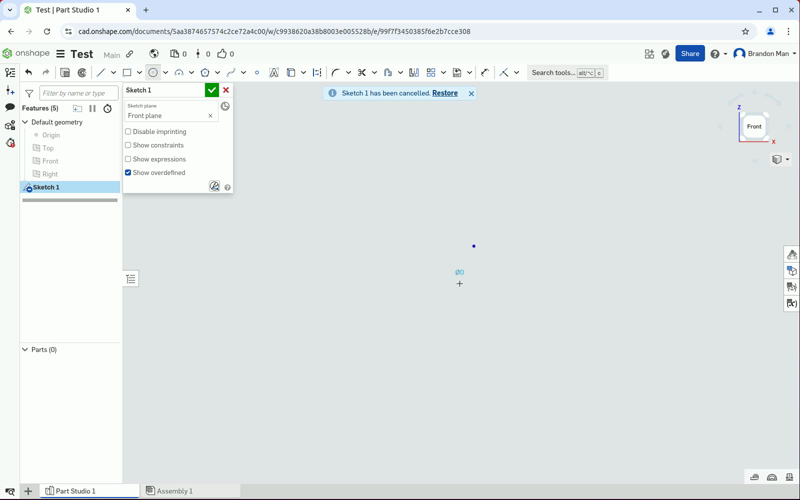
scroll(-6)
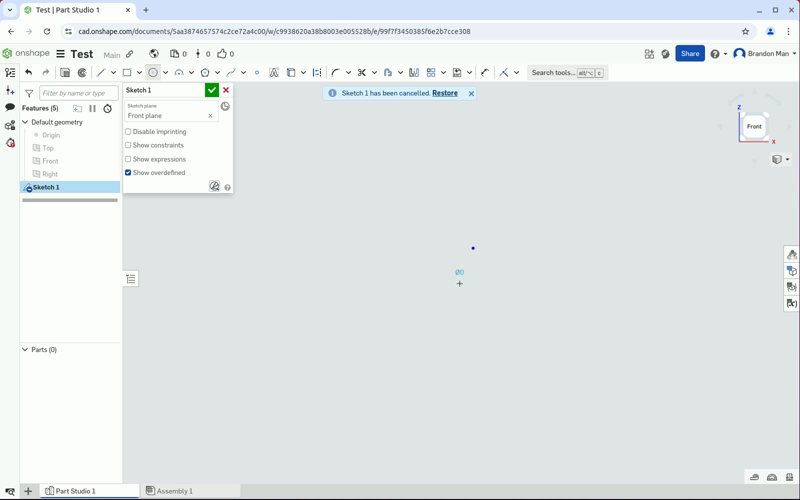
scroll(-6)
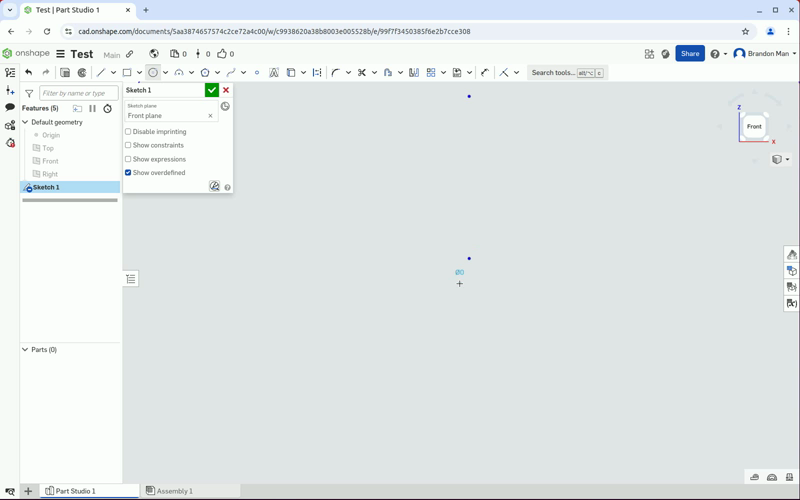
scroll(-6)
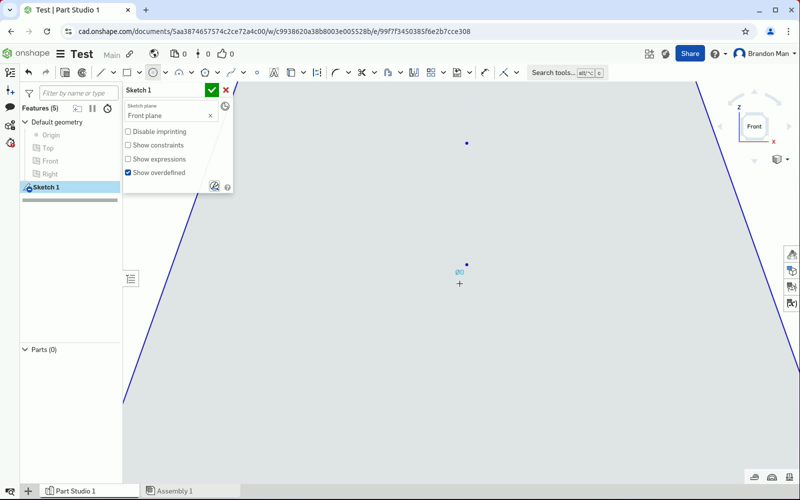
scroll(-6)
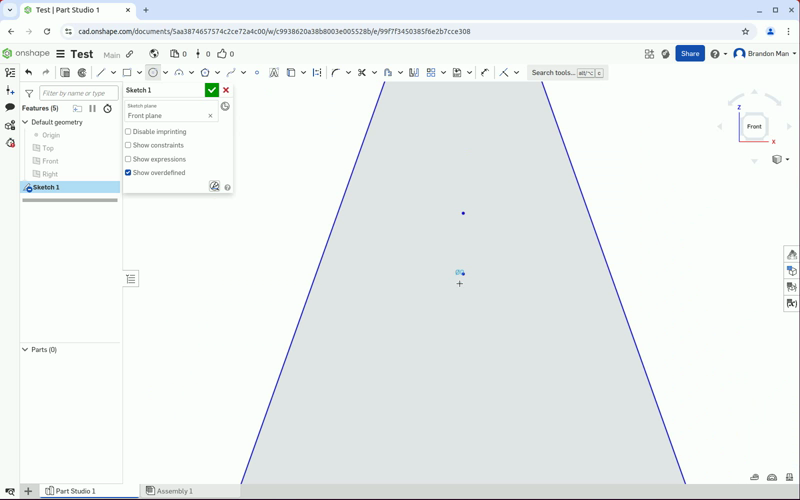
scroll(-6)
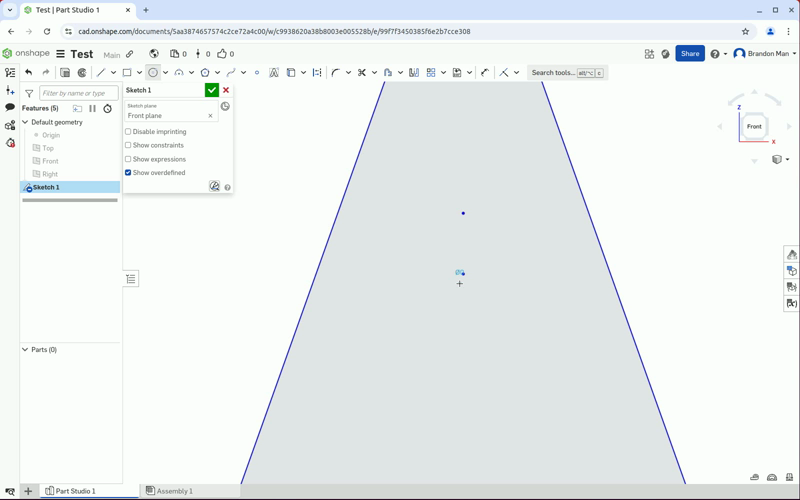
scroll(-6)
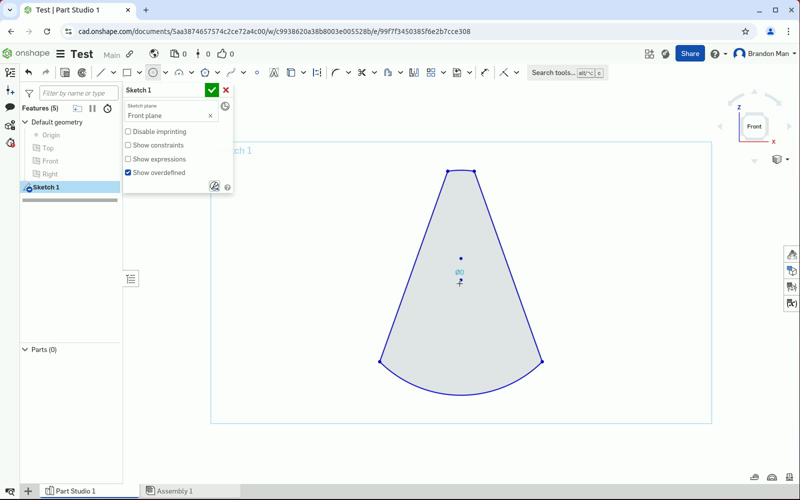
key_up(shift)
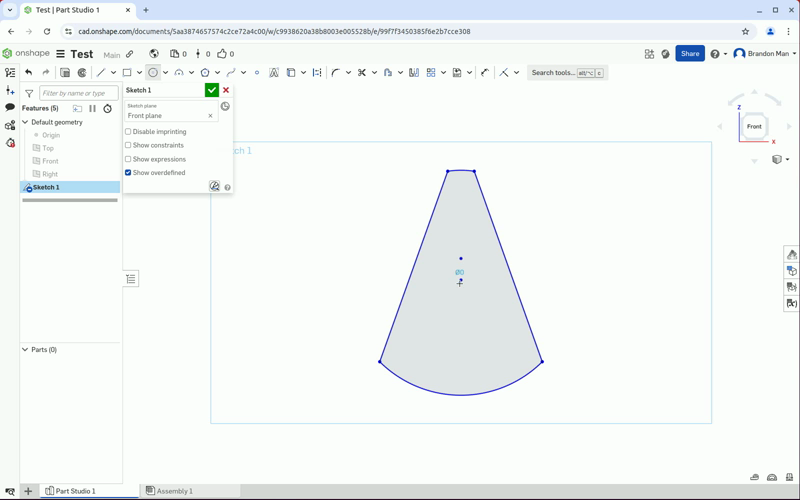
mouse_move(499, 283)
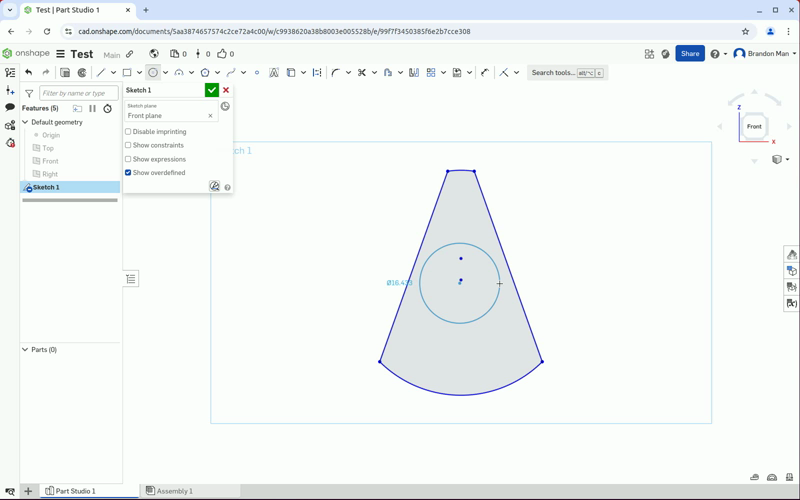
click(499, 283)
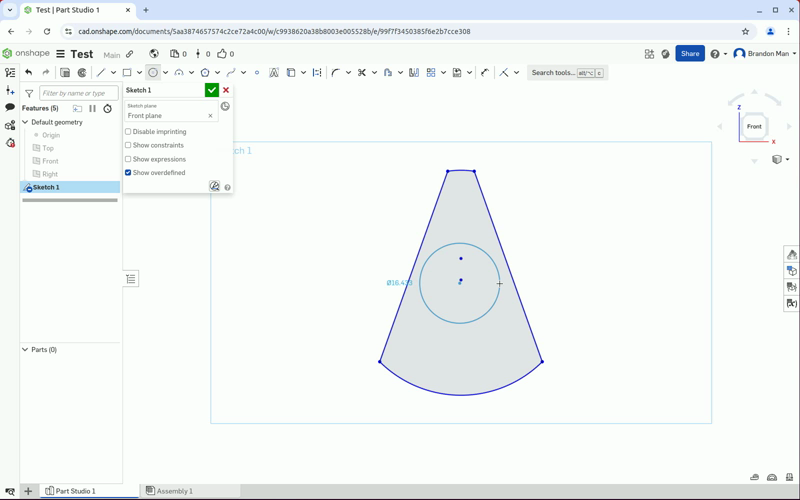
key(esc)
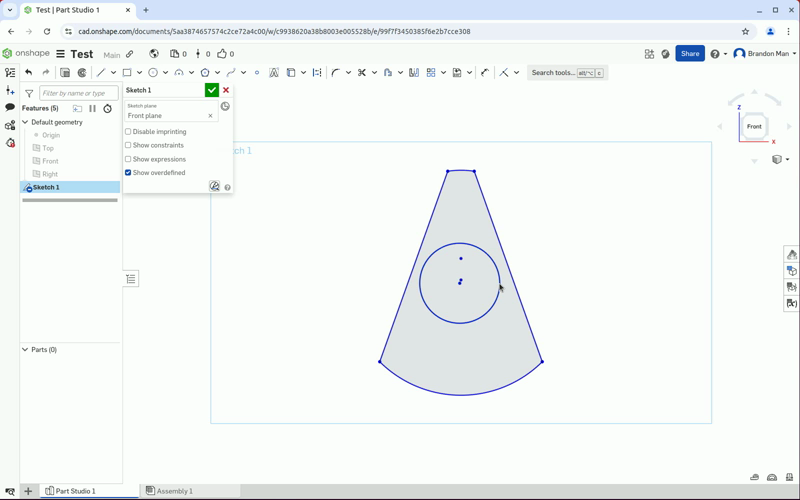
key(c)
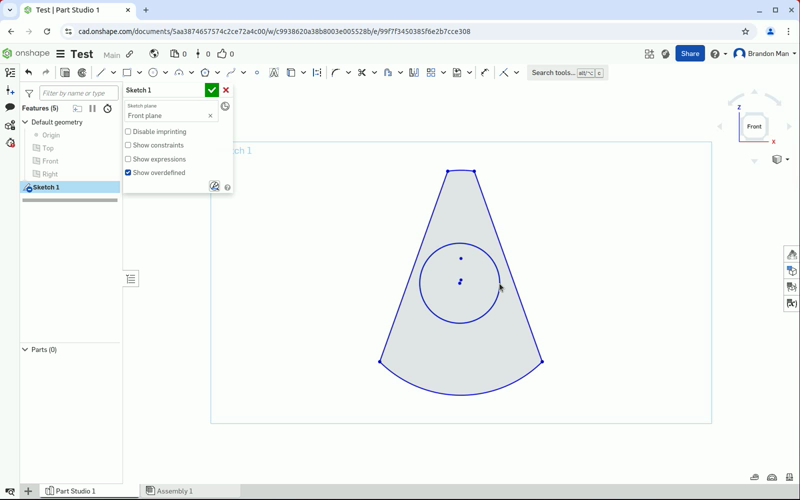
key_down(shift)
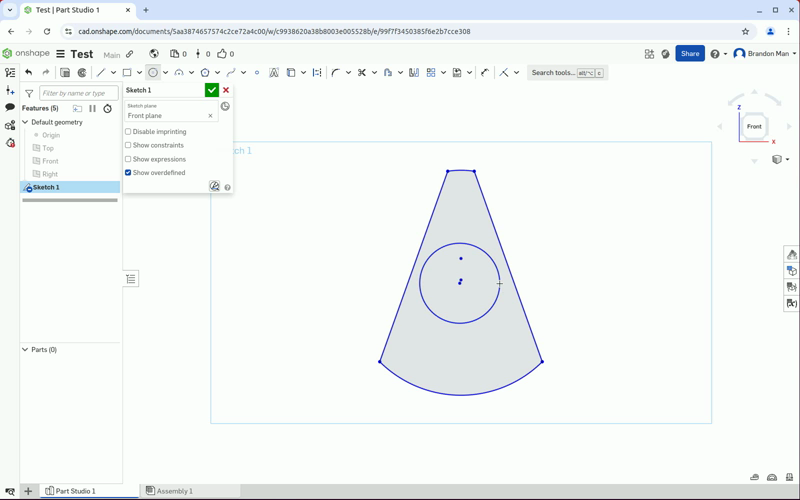
mouse_move(459, 203)
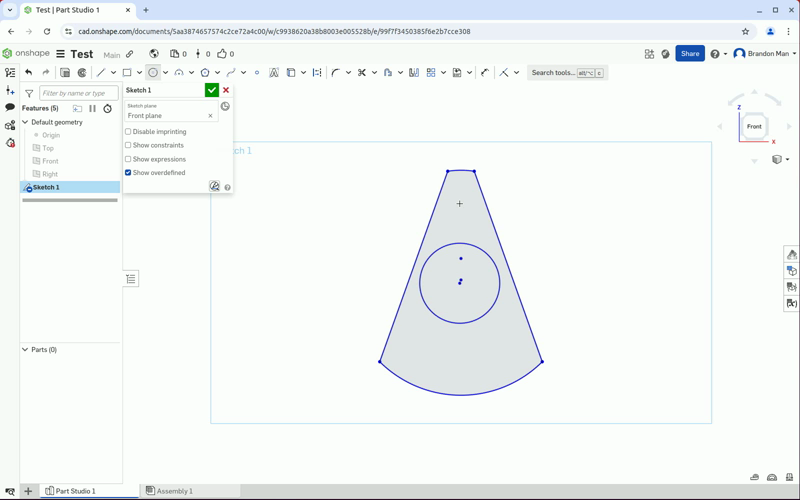
click(459, 203)
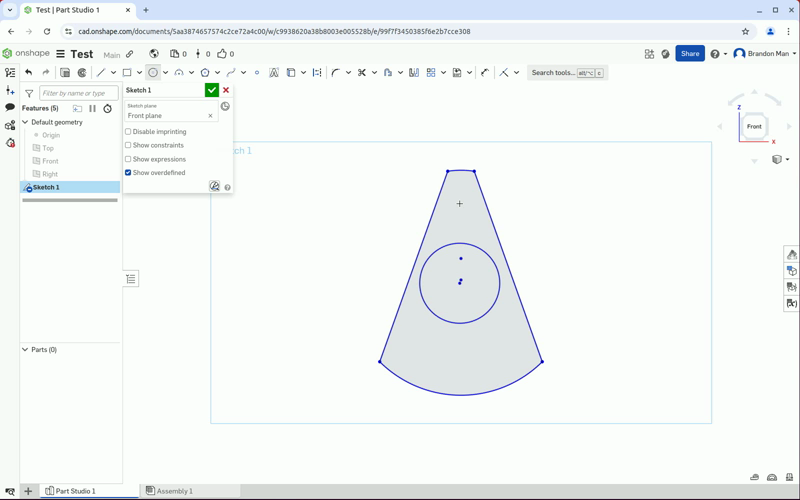
key_up(shift)
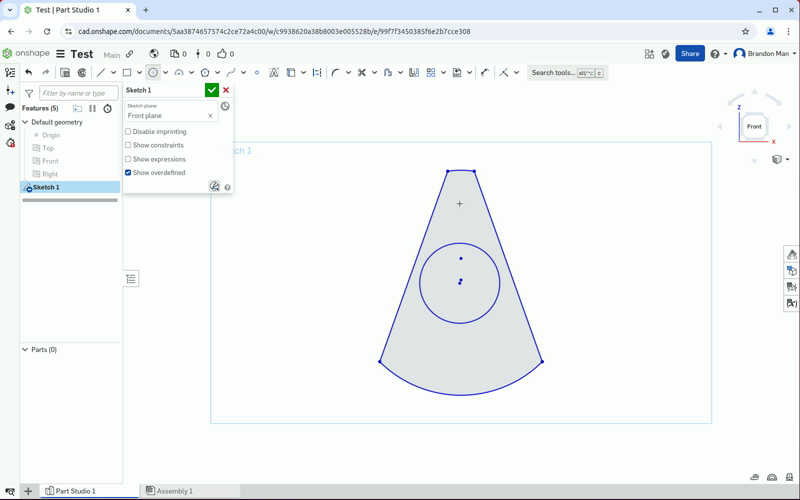
mouse_move(469, 203)
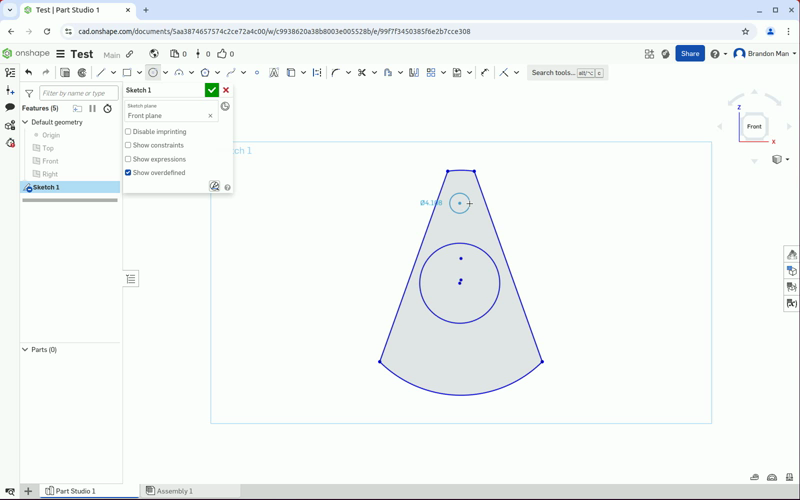
click(469, 203)
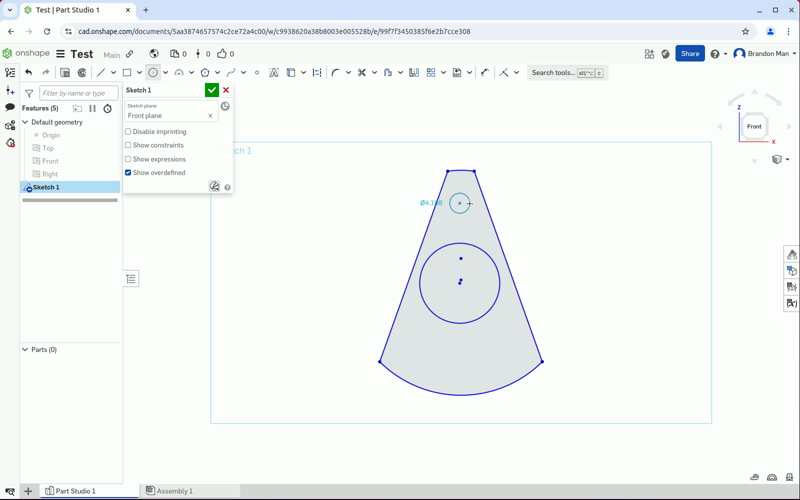
key(esc)
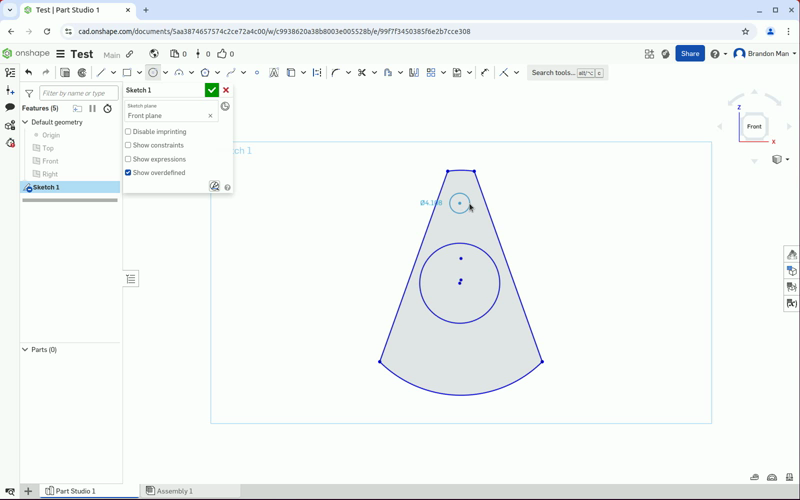
mouse_move(430, 339)
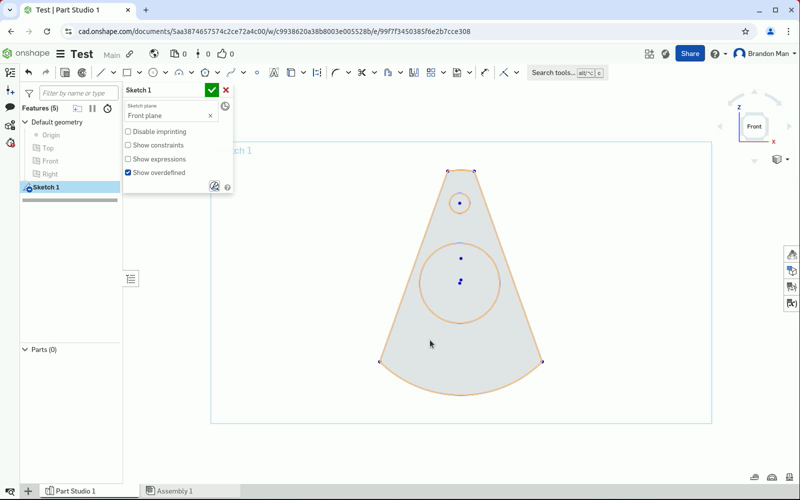
click(430, 339)
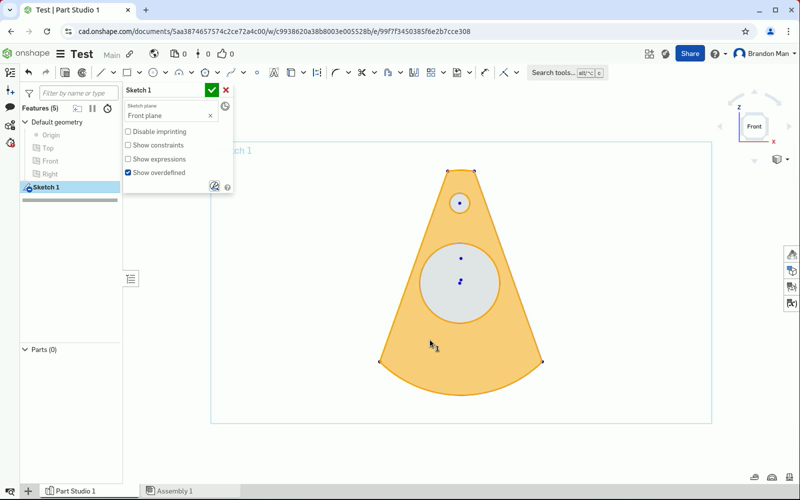
mouse_move(73, 352)
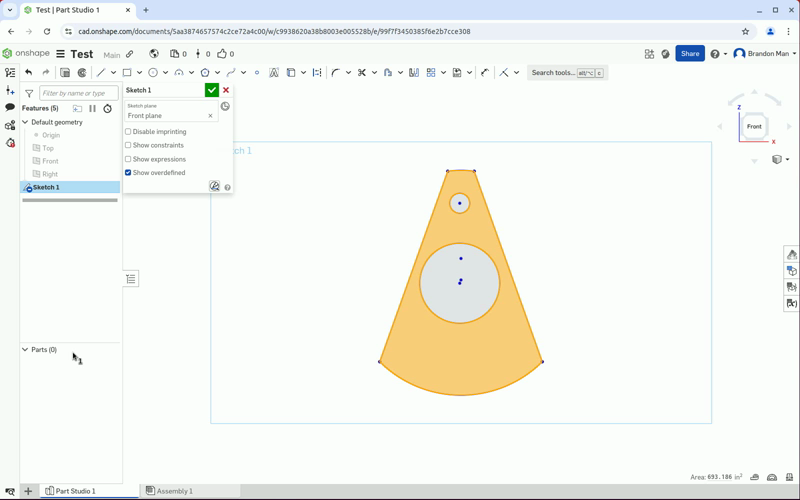
key(shift+y)
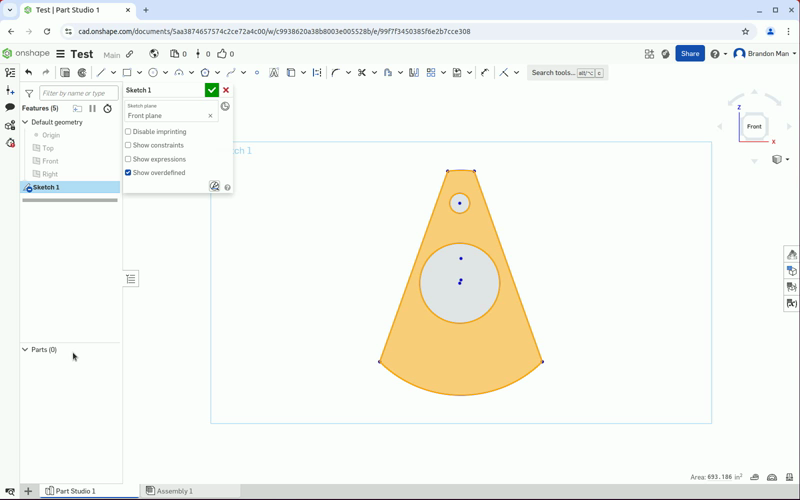
key(shift+e)
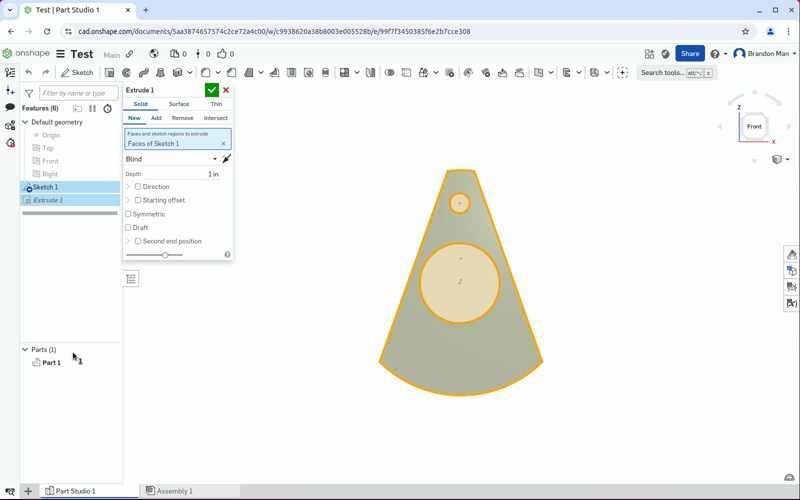
mouse_move(143, 106)
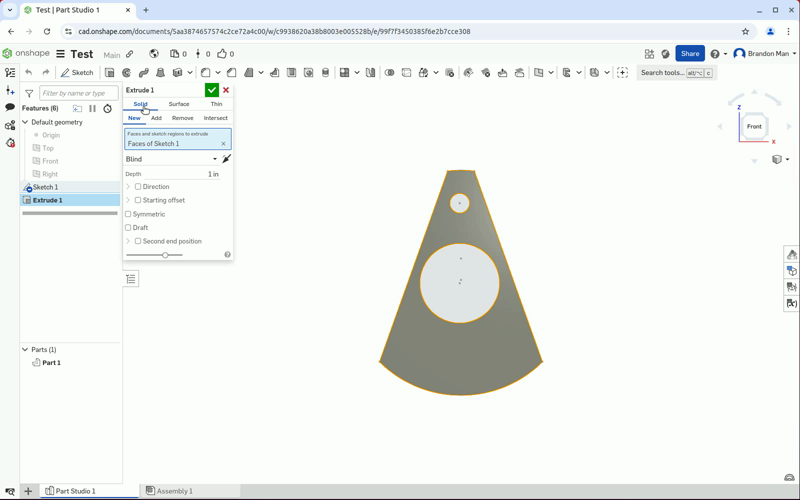
click(143, 106)
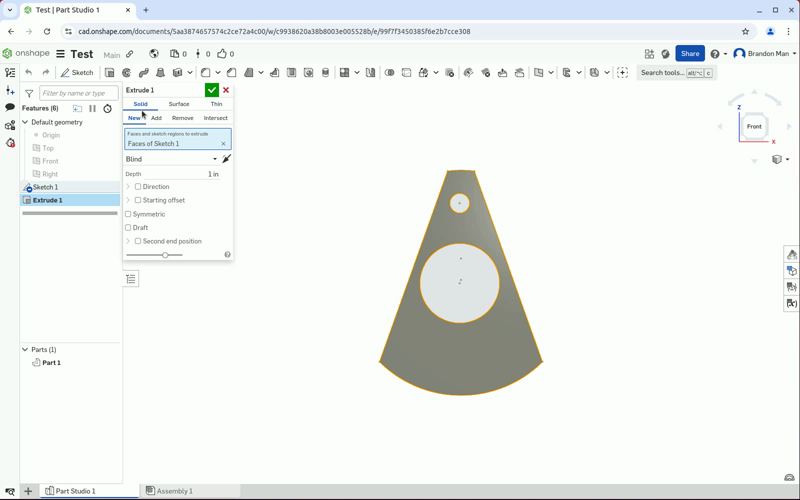
mouse_move(137, 120)
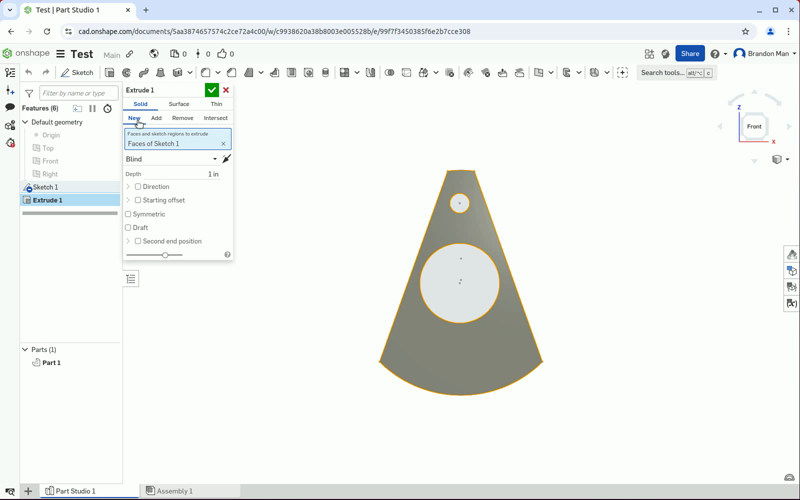
click(137, 120)
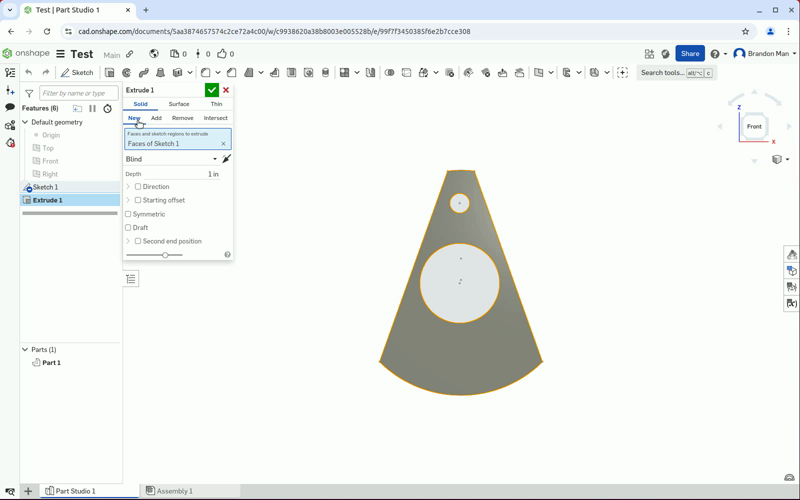
key(tab, 4)
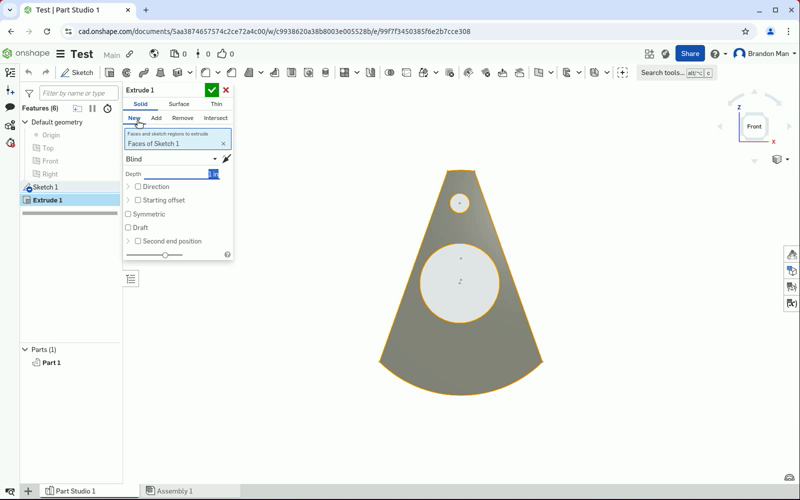
text(5.536)
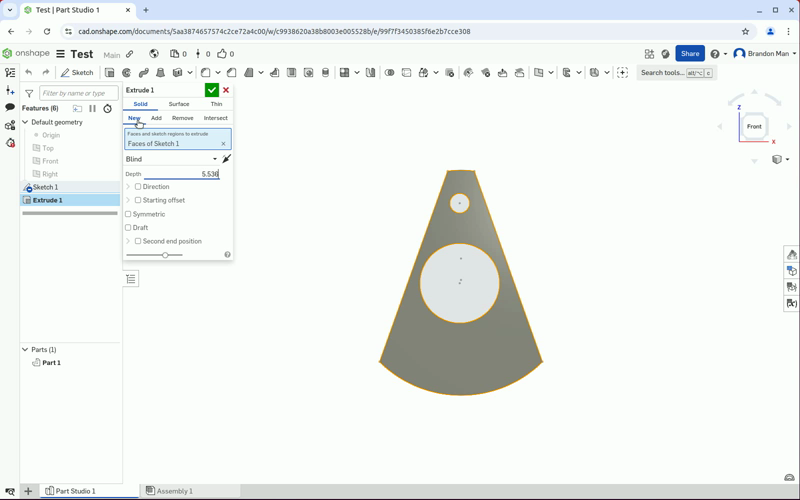
key(enter)
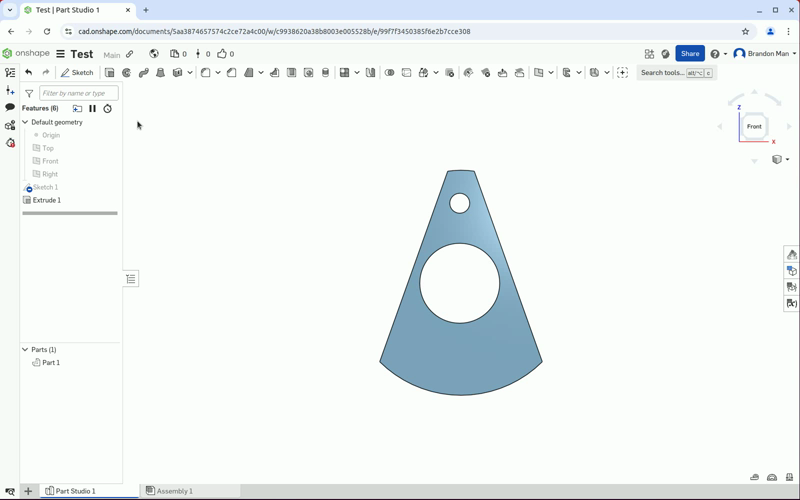
key(shift+h)
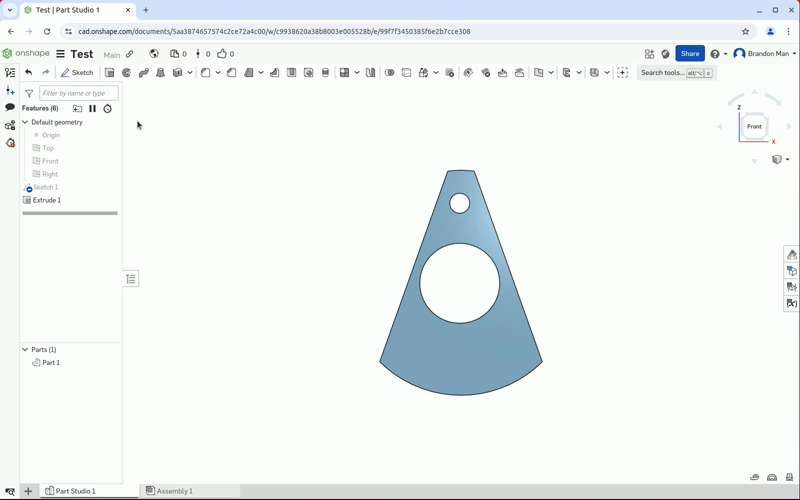
key(shift+h)
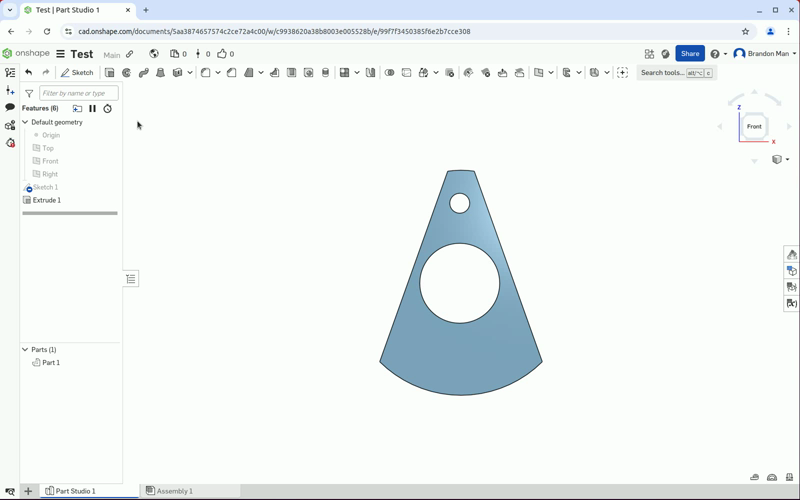
mouse_move(73, 189)
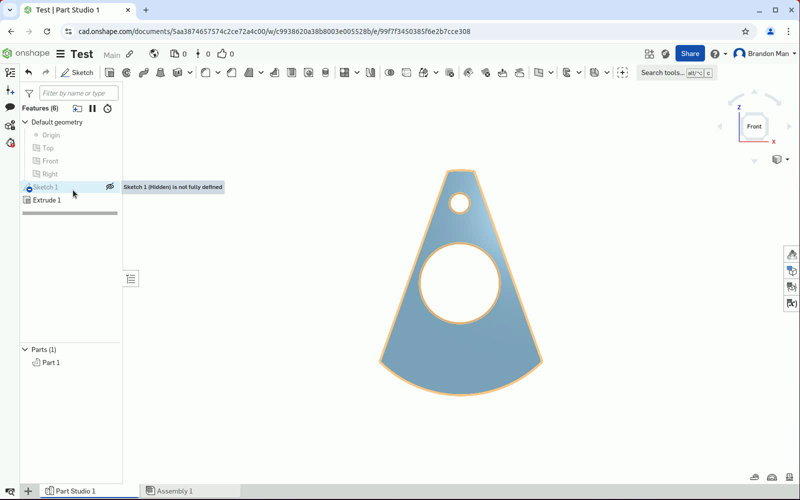
click(73, 189)
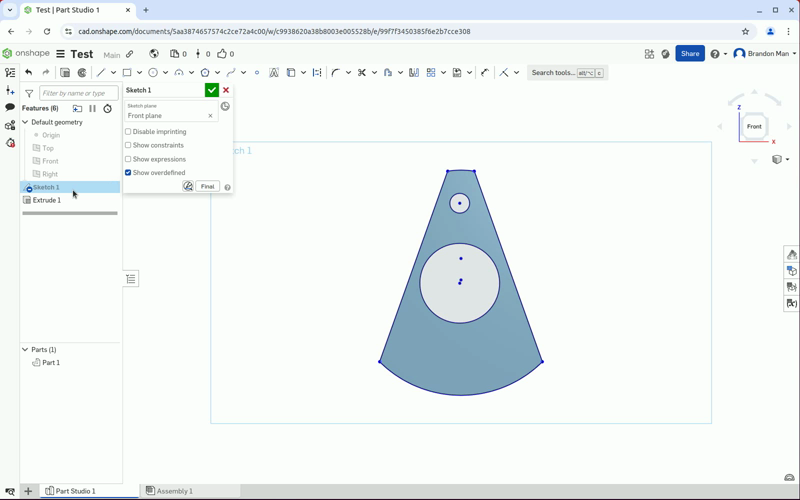
mouse_move(229, 92)
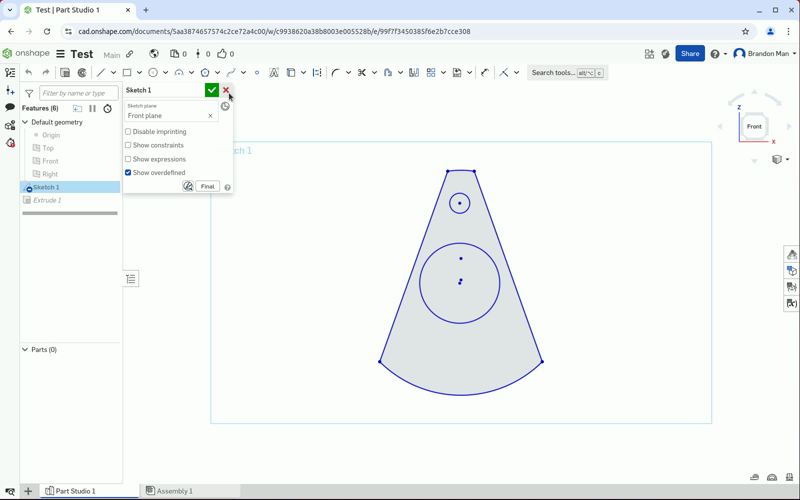
click(229, 92)
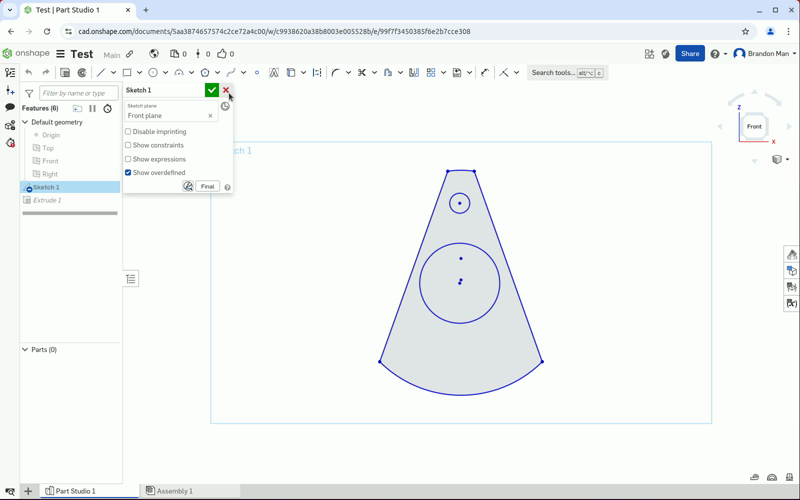
key(shift+s)
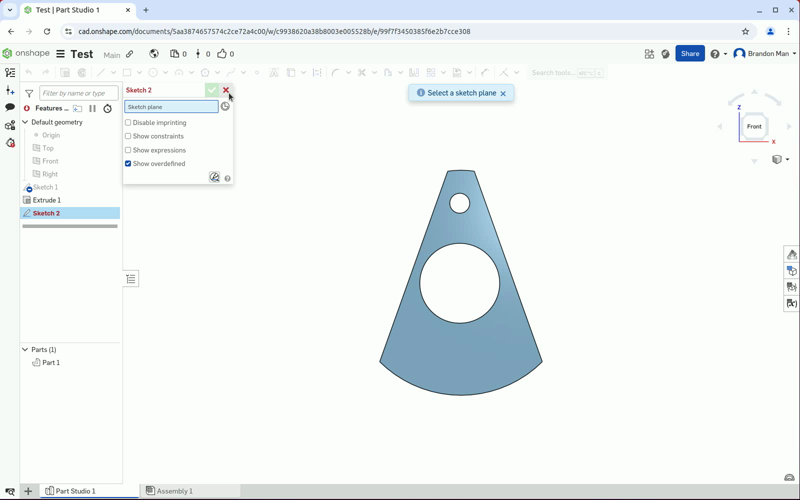
mouse_move(73, 163)
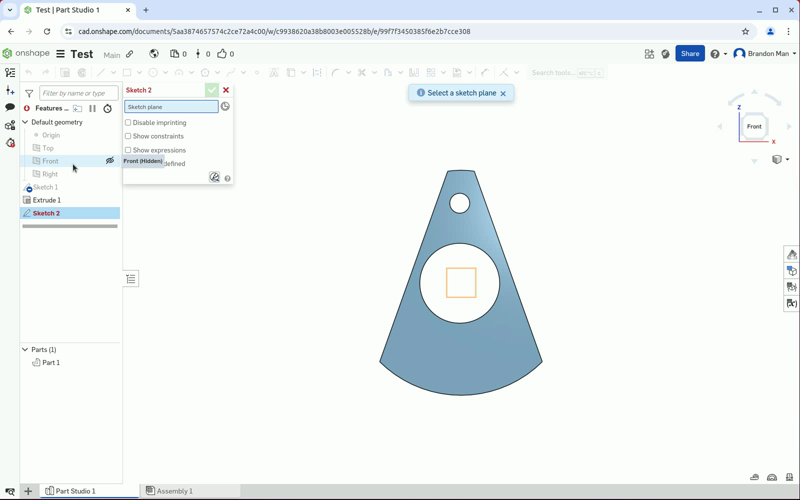
click(73, 163)
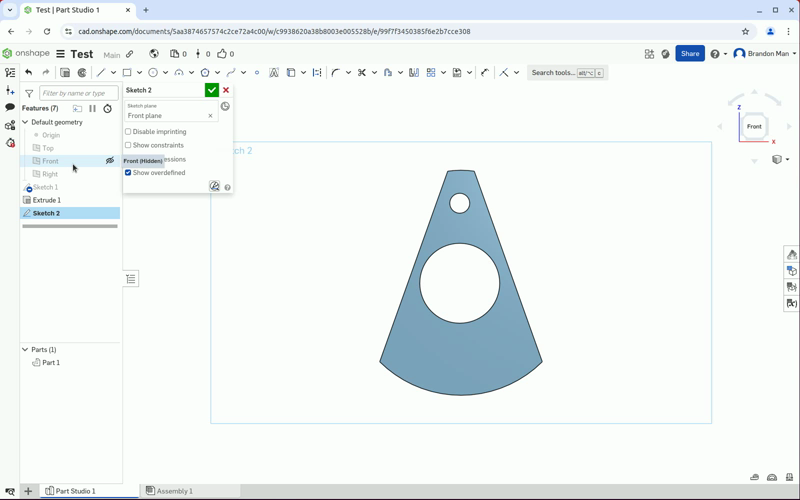
mouse_move(73, 352)
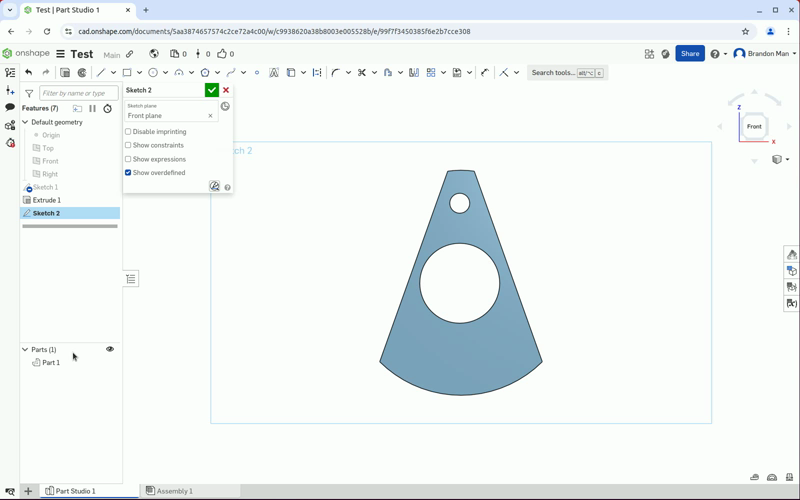
key(y)
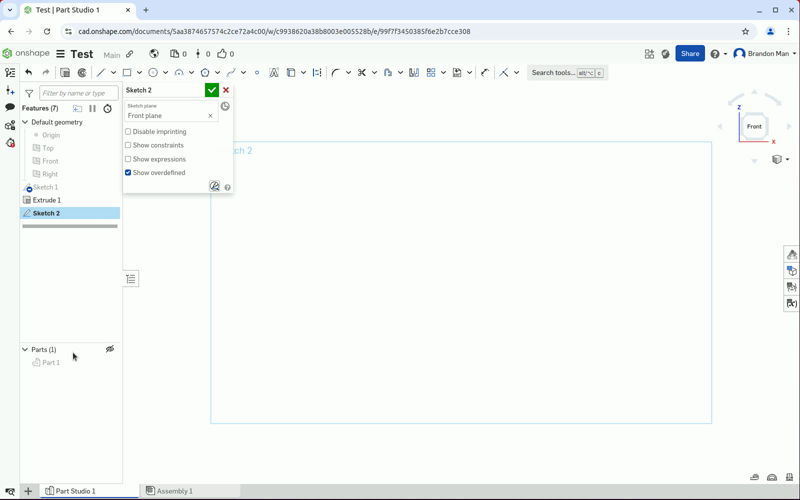
key(c)
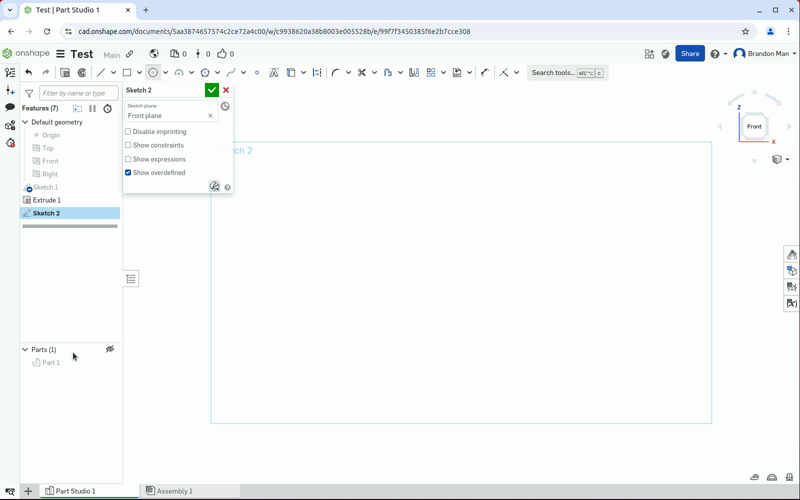
key_down(shift)
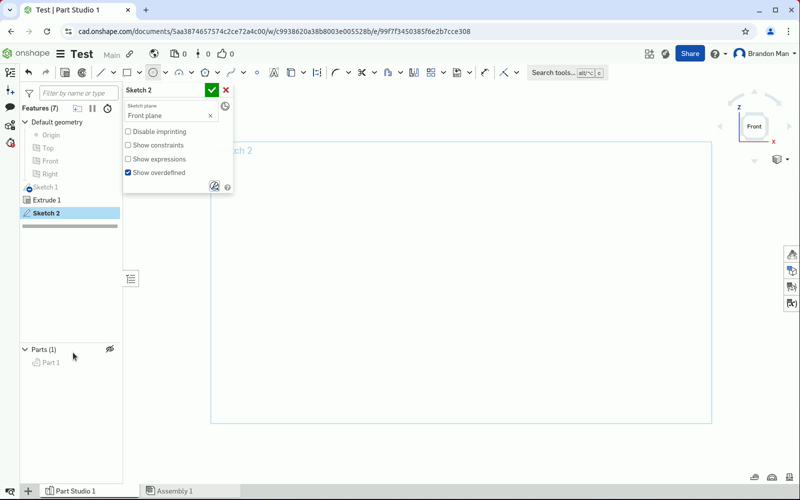
mouse_move(460, 282)
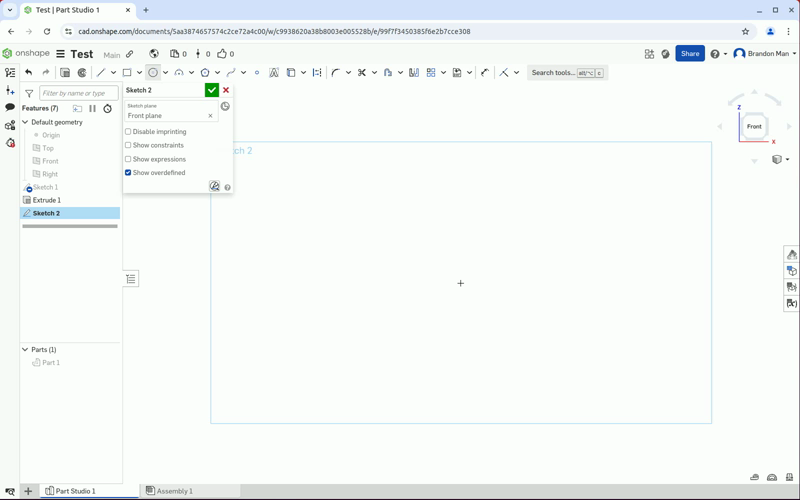
click(460, 282)
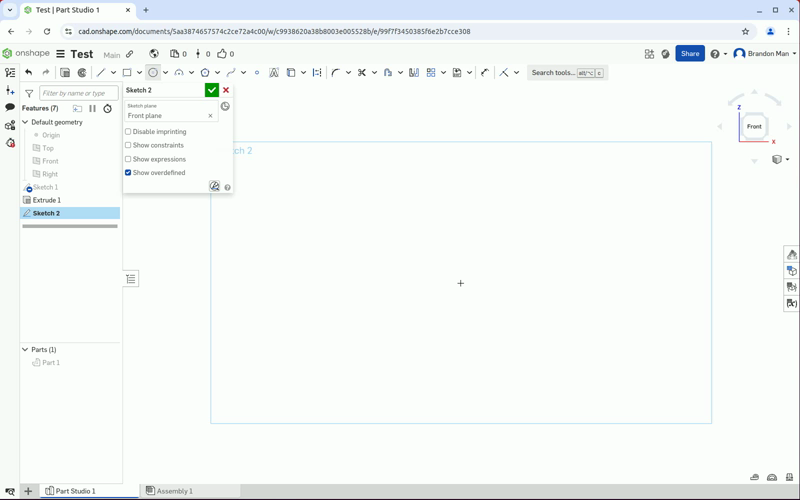
key_up(shift)
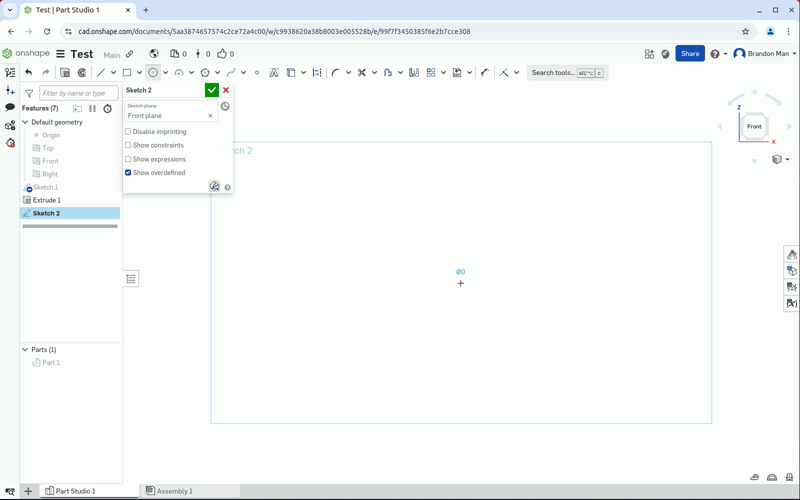
mouse_move(501, 282)
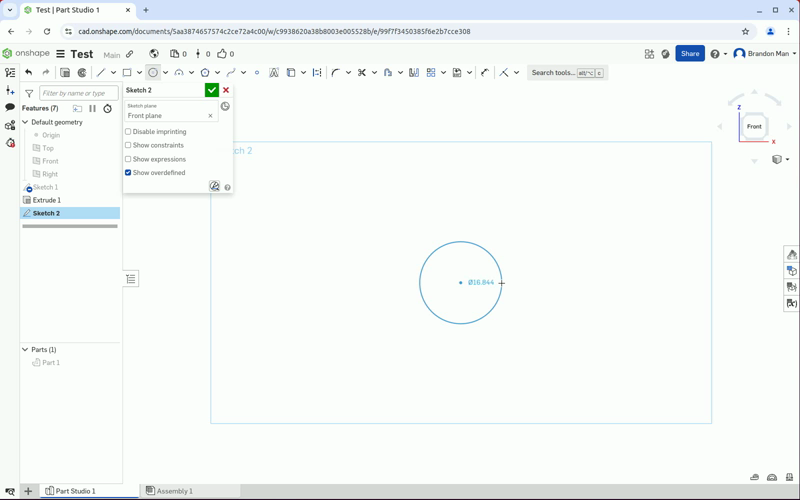
click(501, 282)
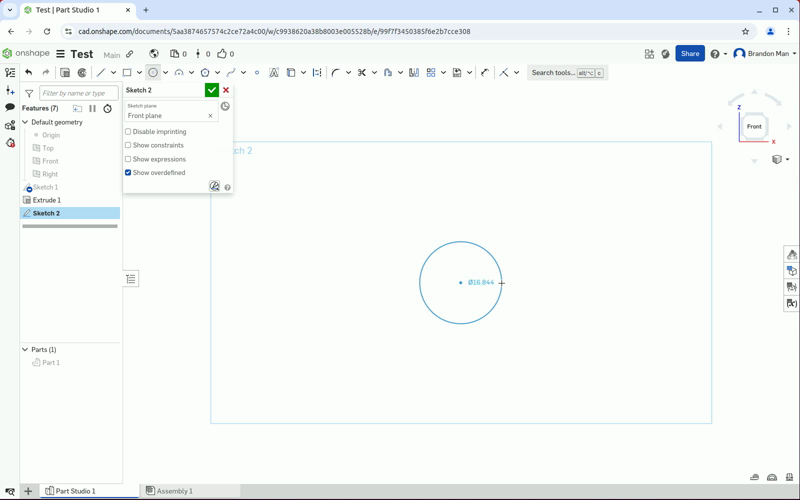
key(esc)
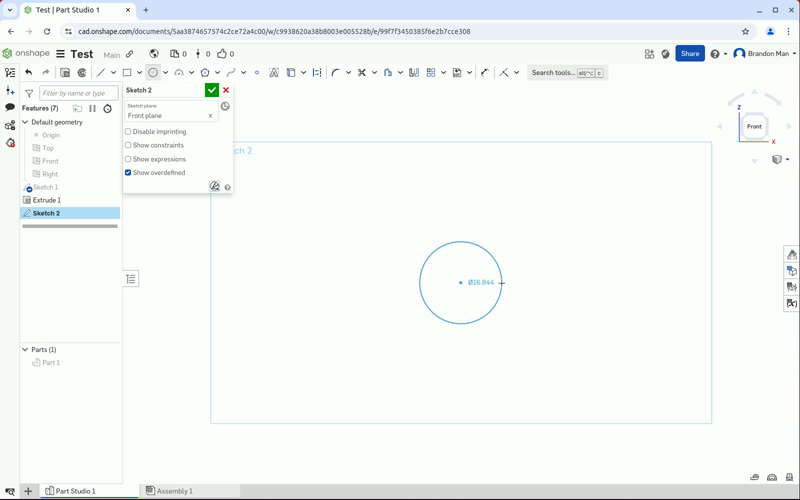
key(c)
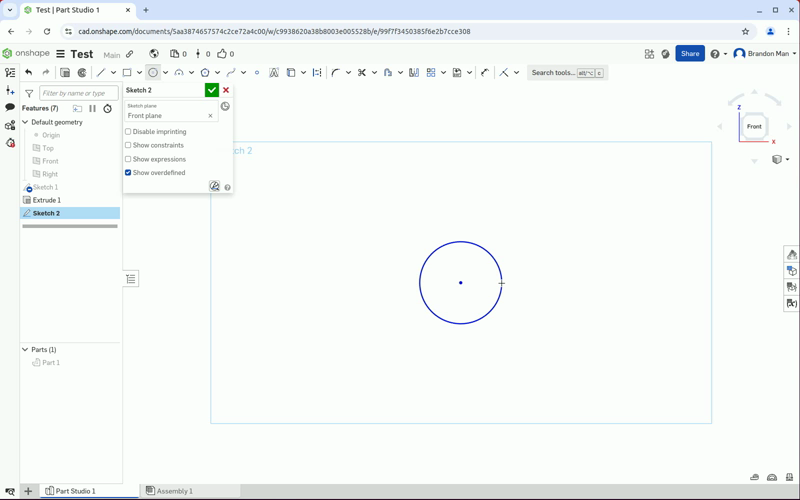
key_down(shift)
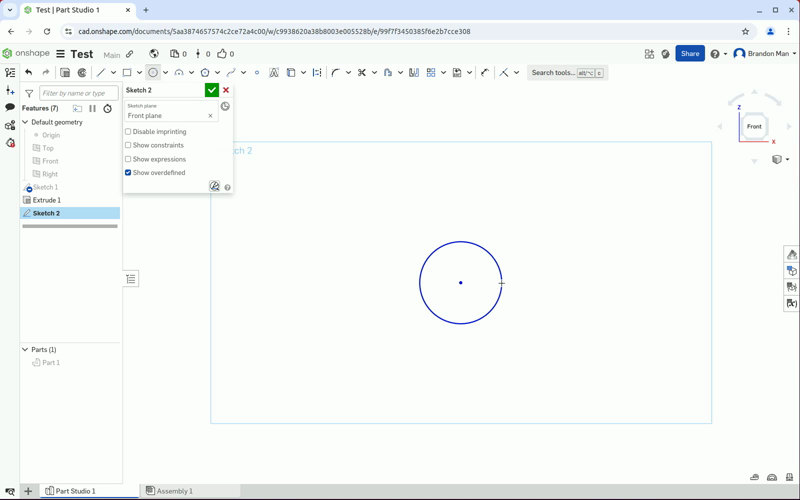
mouse_move(460, 282)
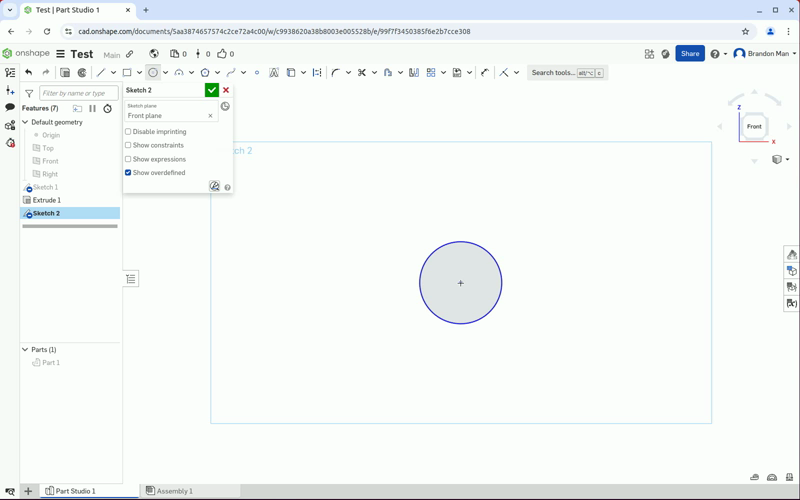
click(460, 282)
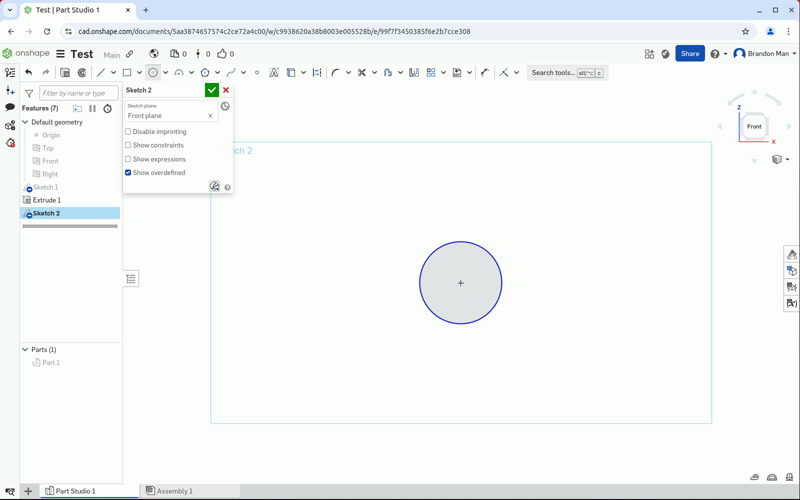
key_up(shift)
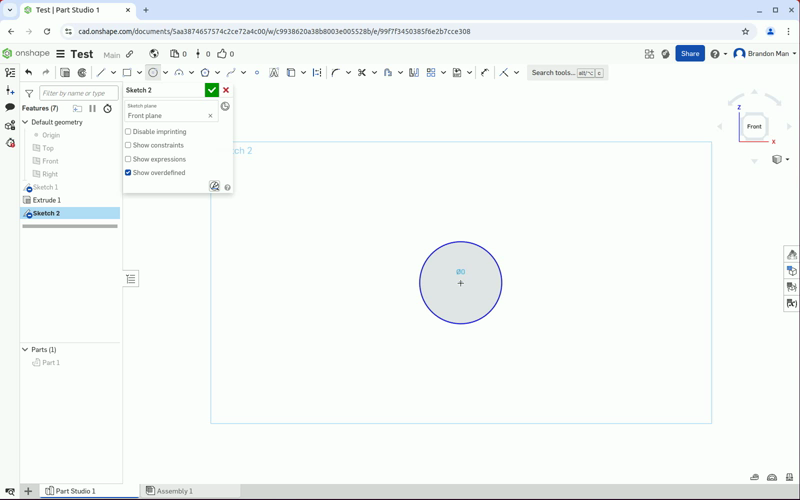
mouse_move(478, 282)
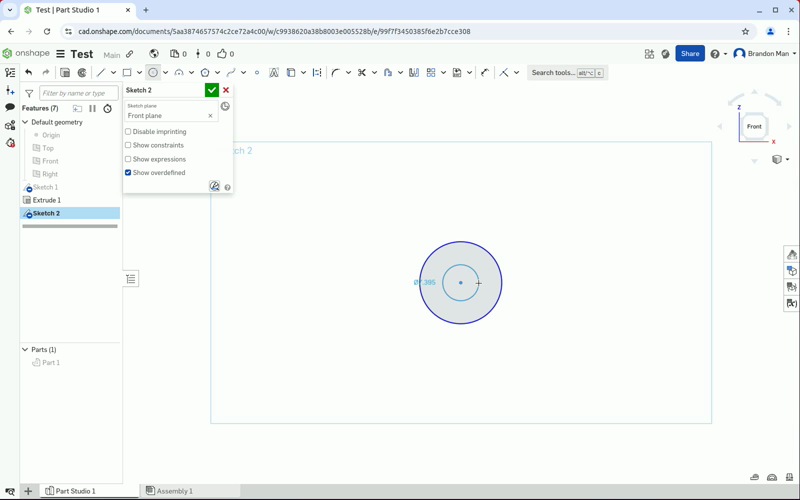
click(478, 282)
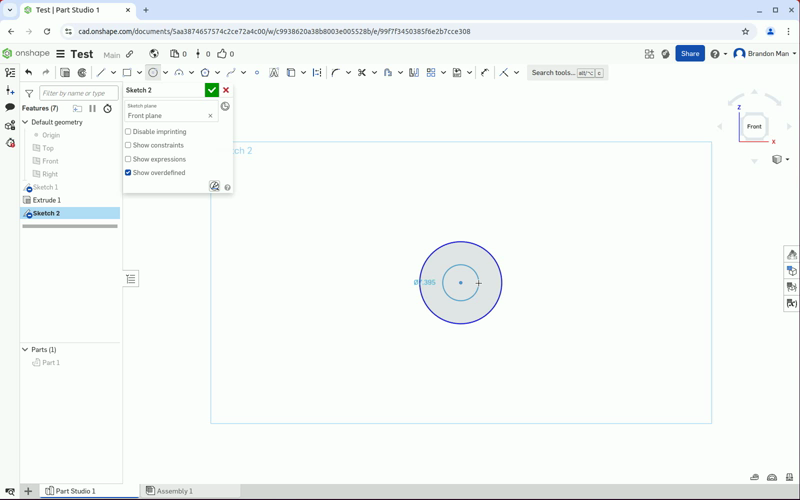
key(esc)
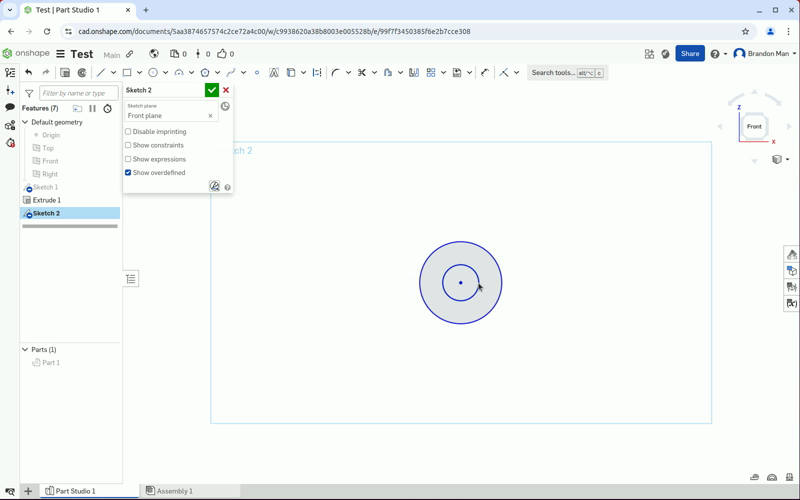
mouse_move(434, 300)
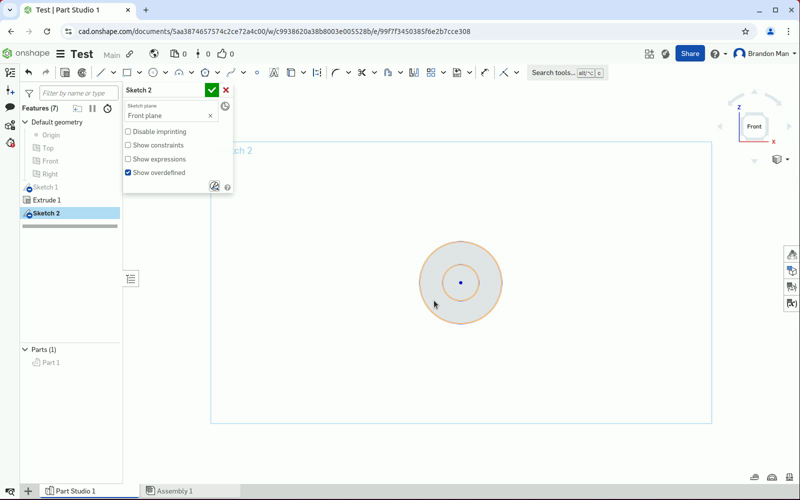
click(434, 300)
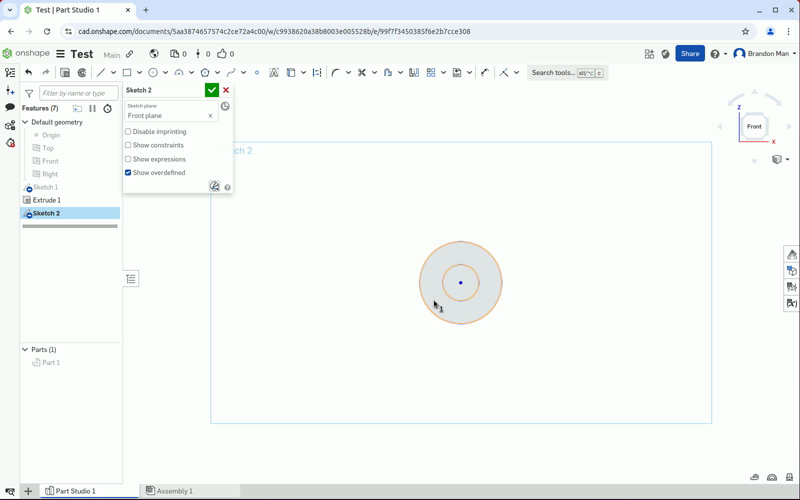
mouse_move(73, 352)
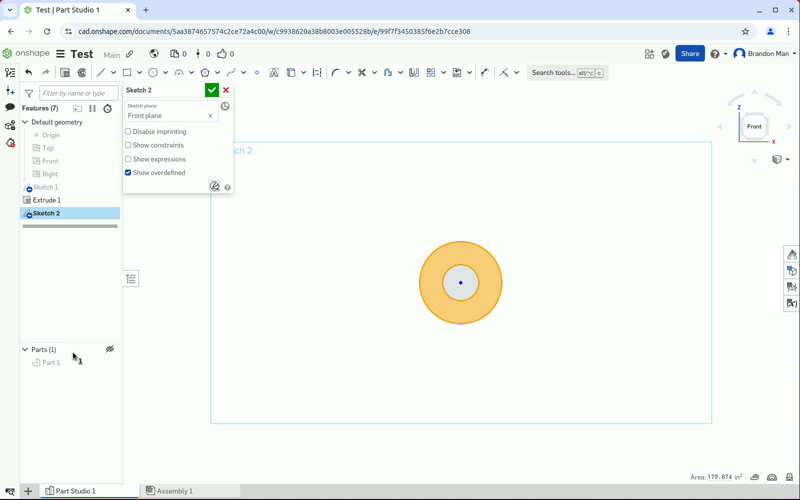
key(shift+y)
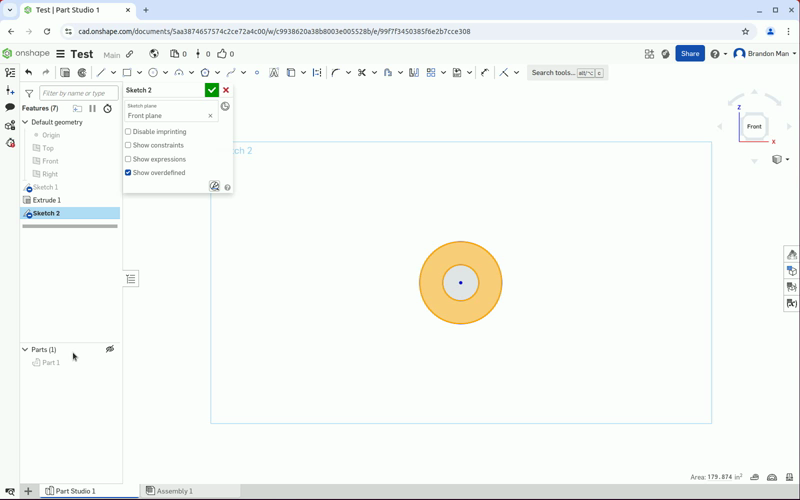
key(shift+e)
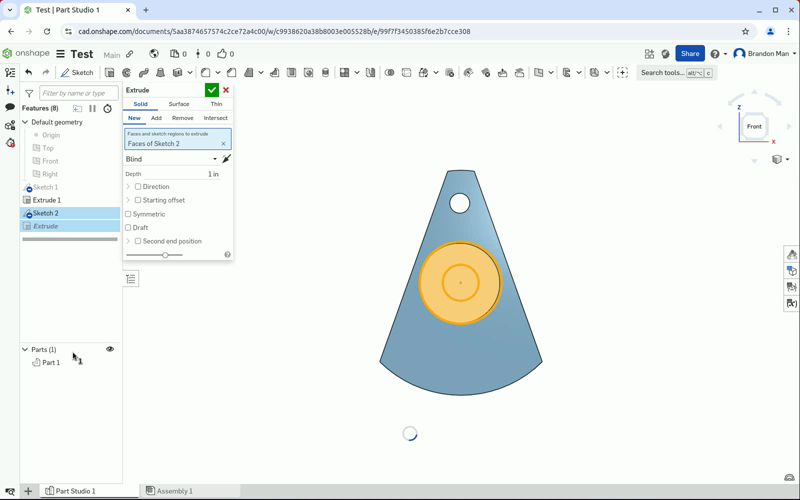
mouse_move(143, 106)
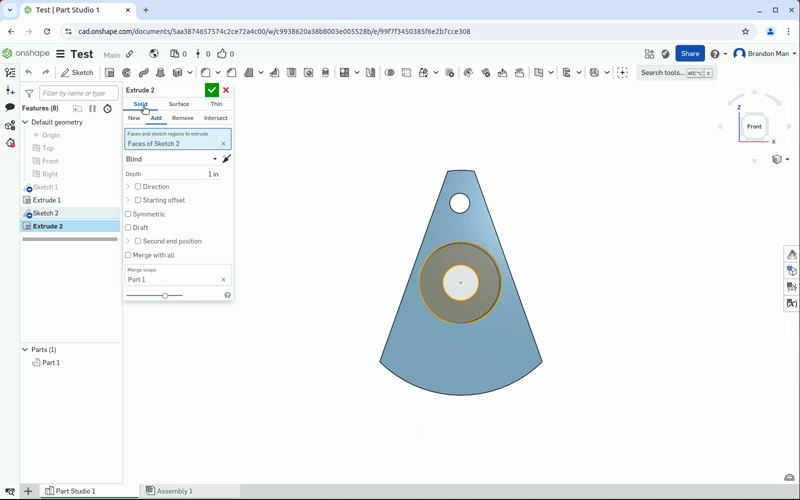
click(143, 106)
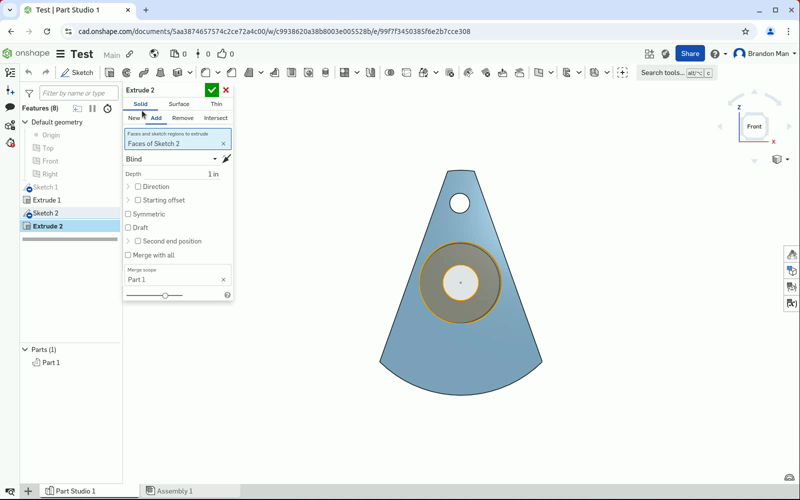
mouse_move(137, 120)
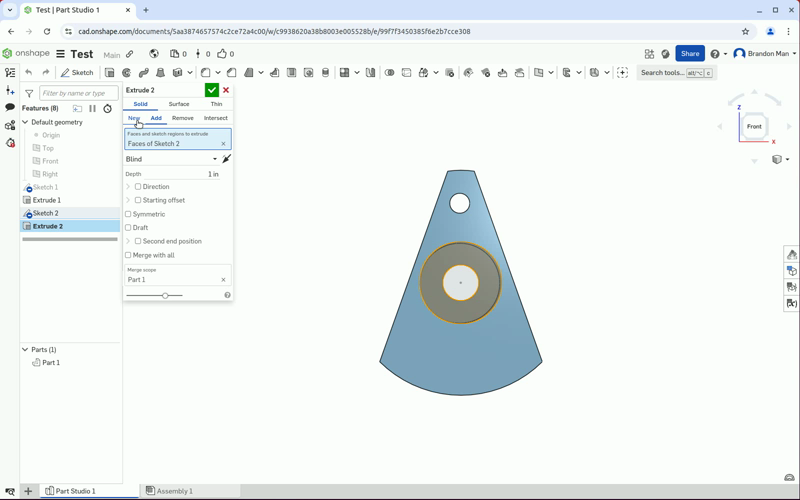
click(137, 120)
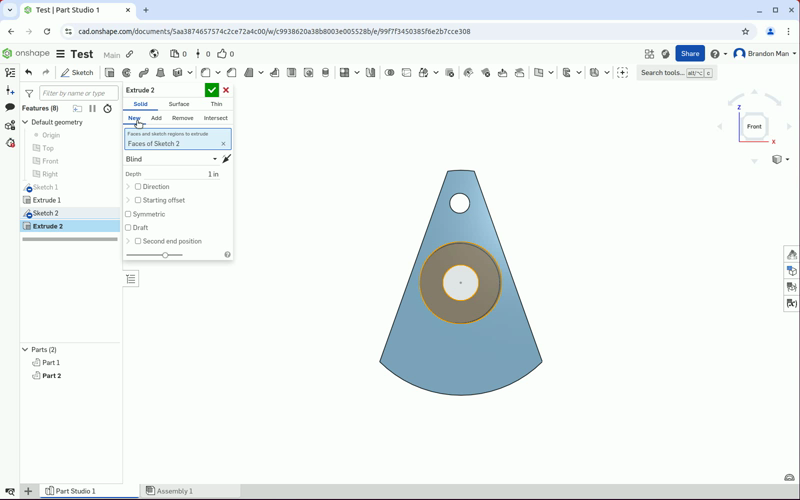
key(tab, 4)
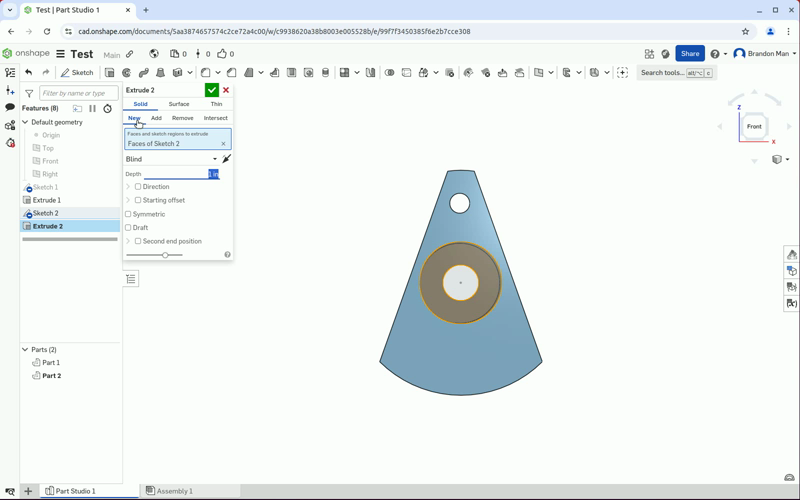
text(5.536)
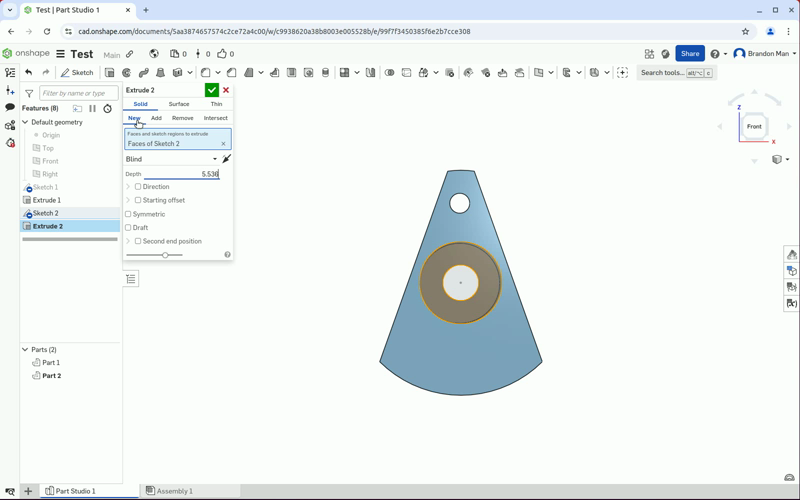
key(enter)
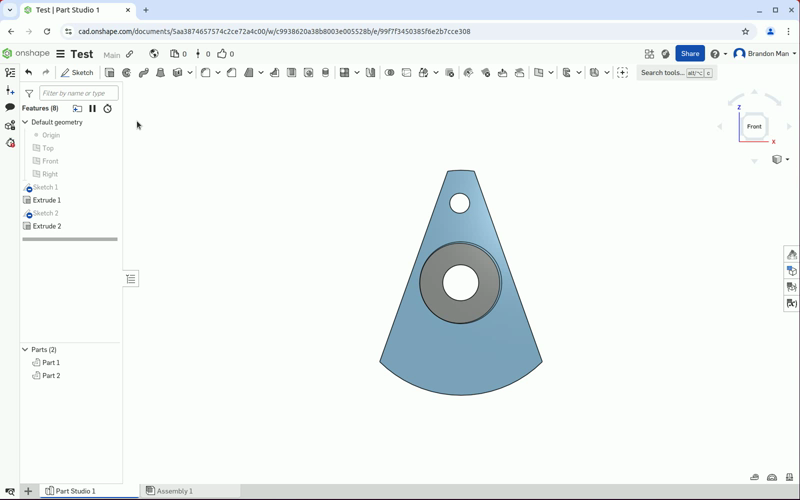
key(shift+h)
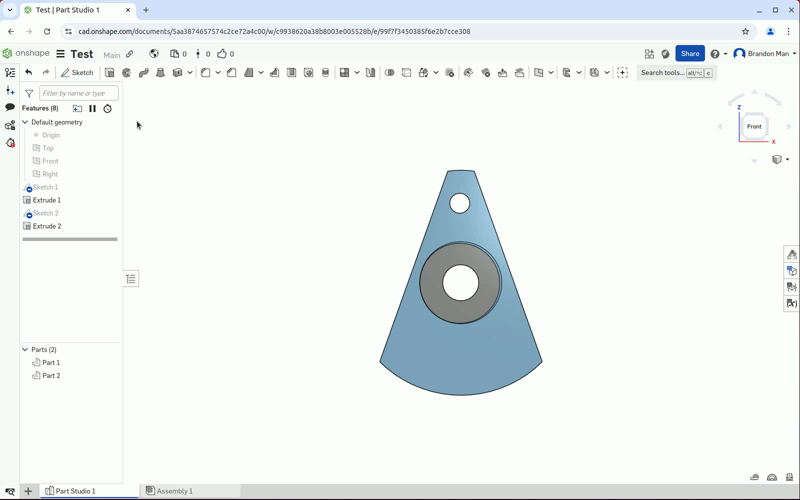
key(shift+h)
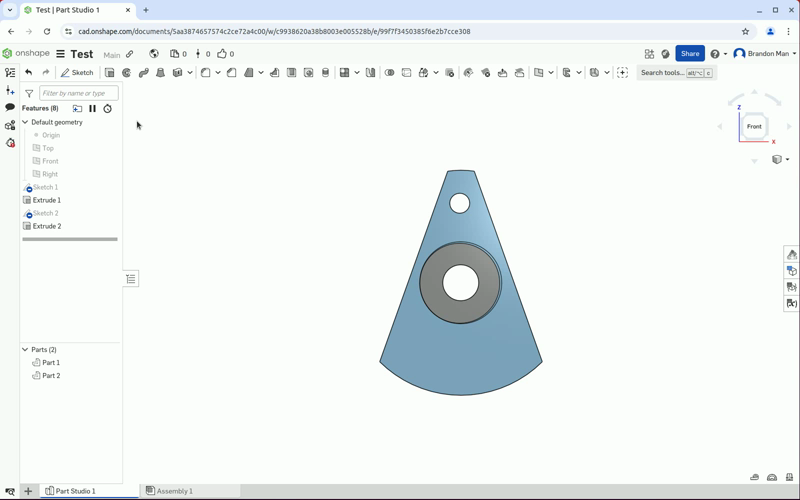
mouse_move(73, 189)
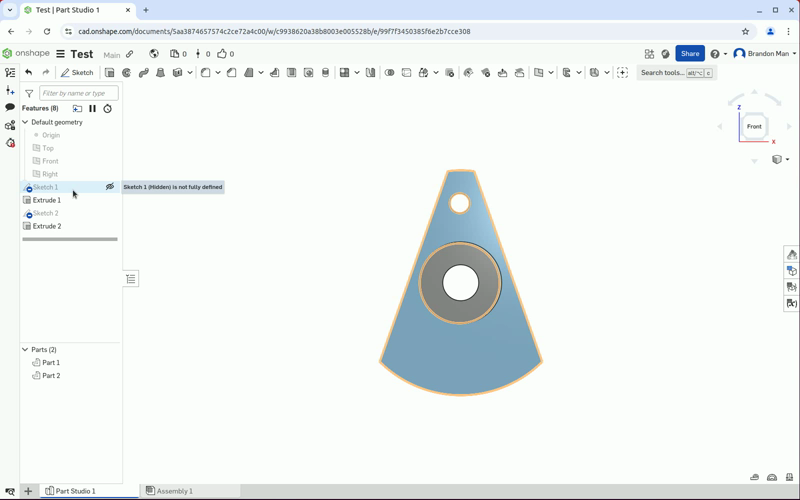
click(73, 189)
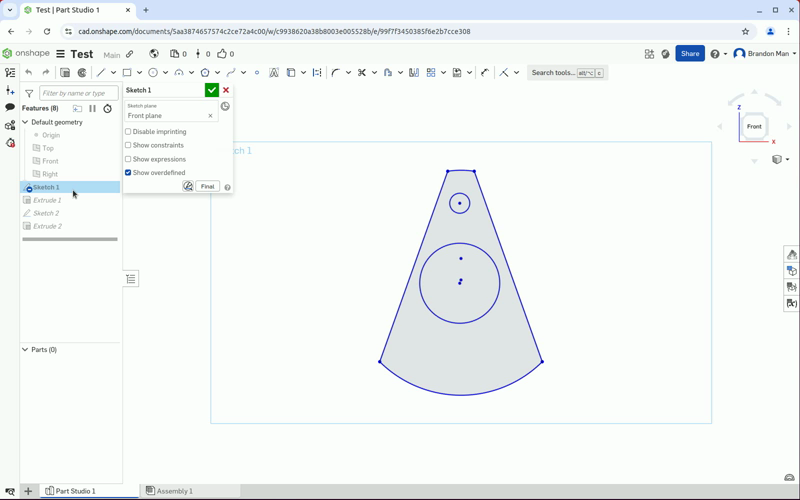
mouse_move(229, 92)
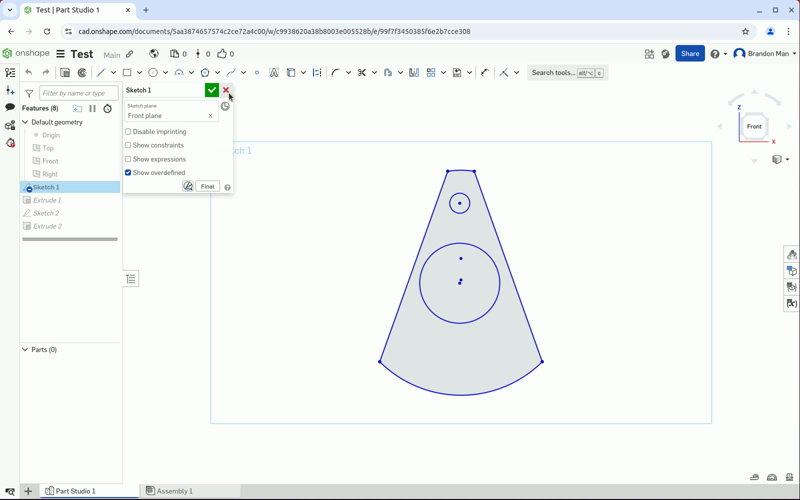
click(229, 92)
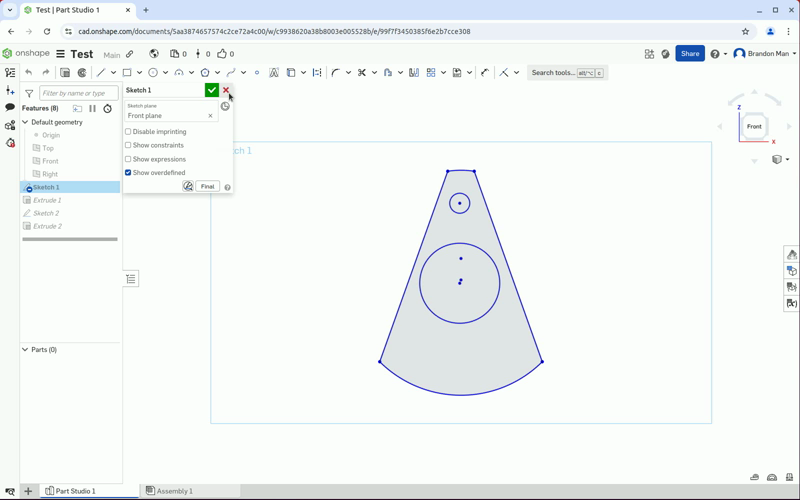
key(shift+s)
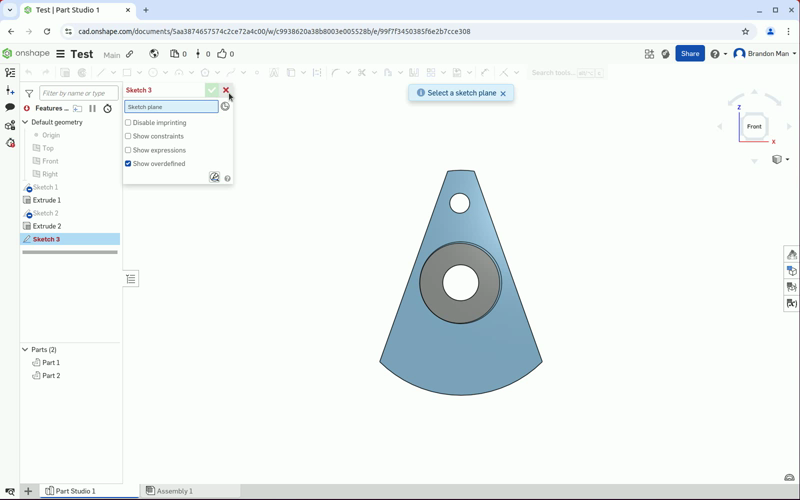
mouse_move(73, 163)
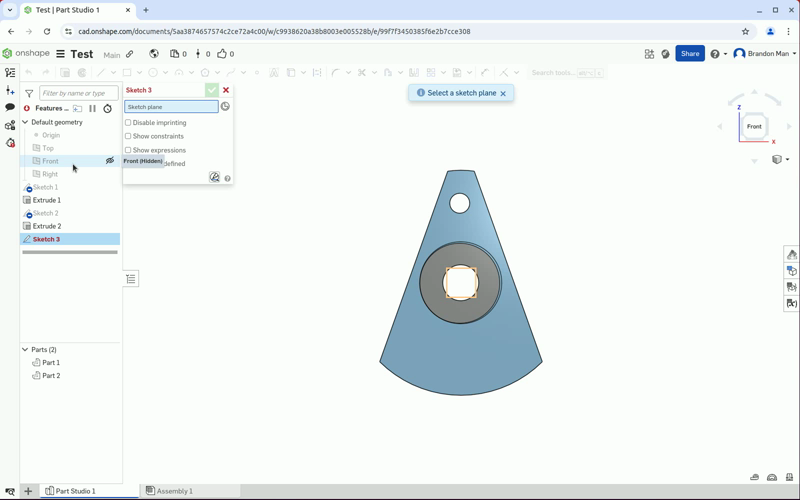
click(73, 163)
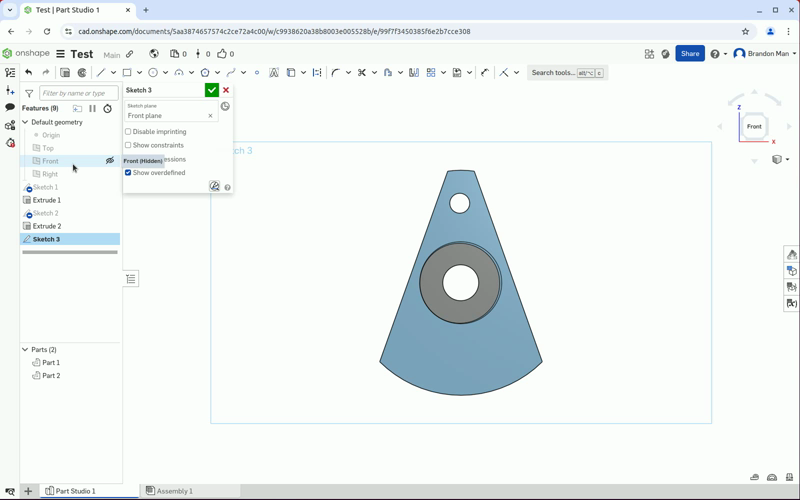
mouse_move(73, 352)
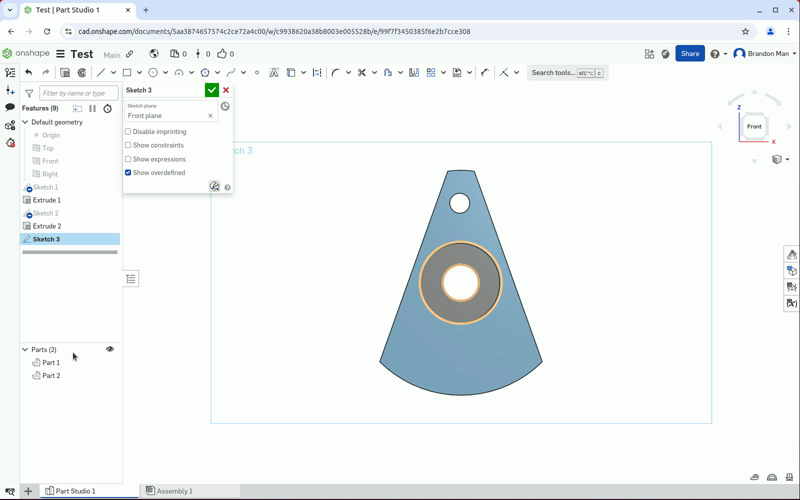
key(y)
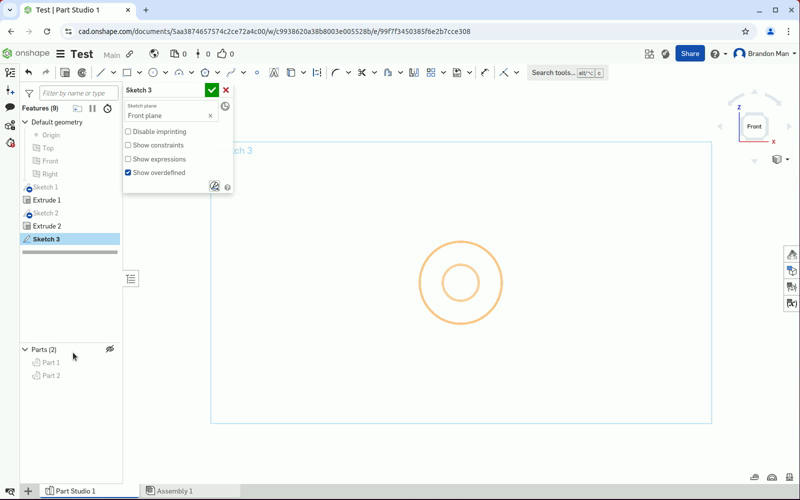
key(c)
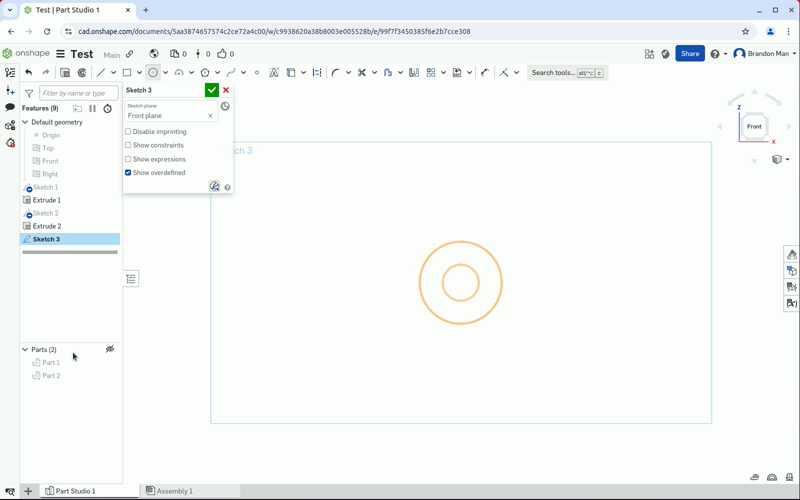
key_down(shift)
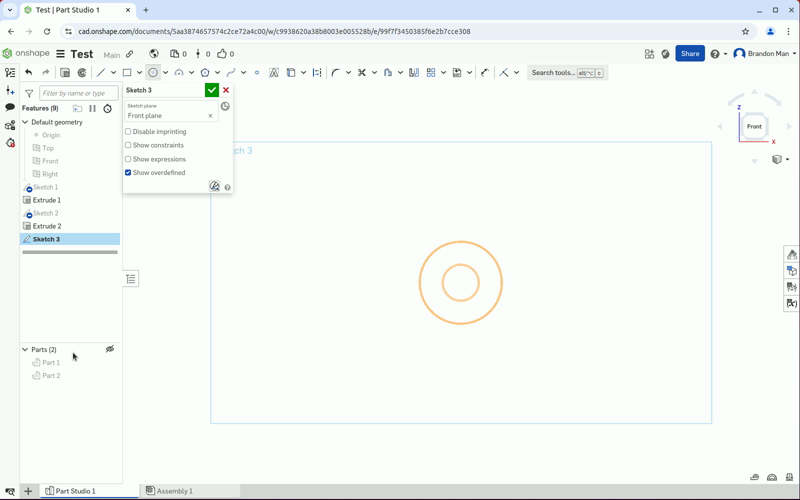
mouse_move(460, 282)
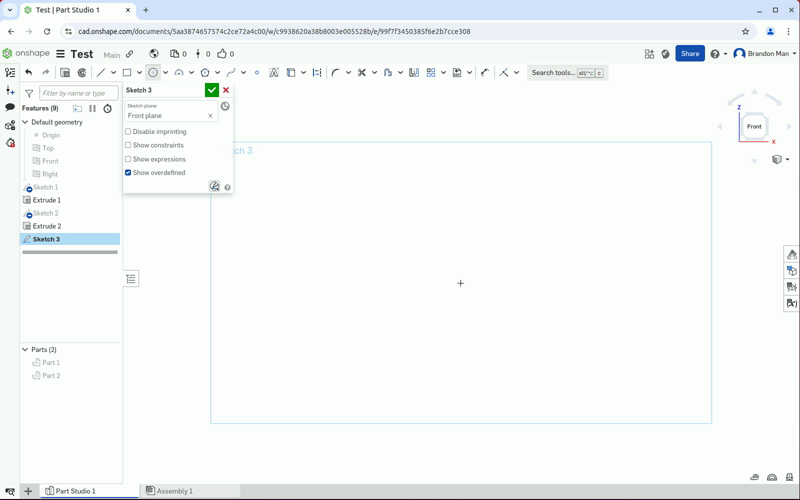
click(460, 282)
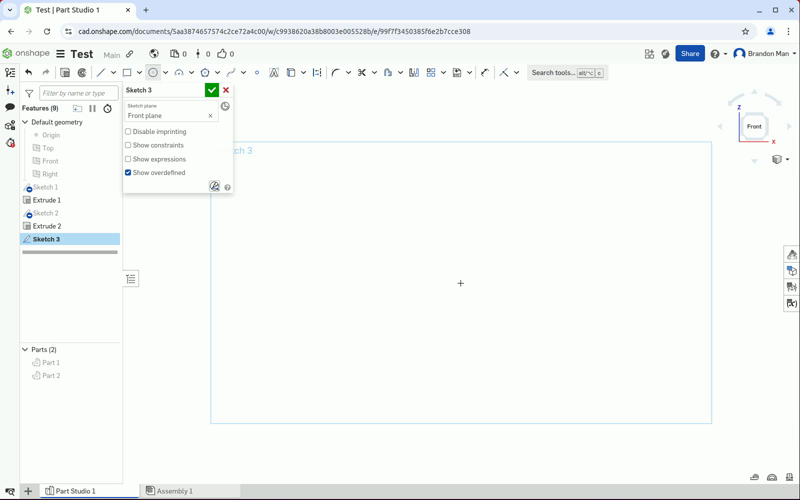
key_up(shift)
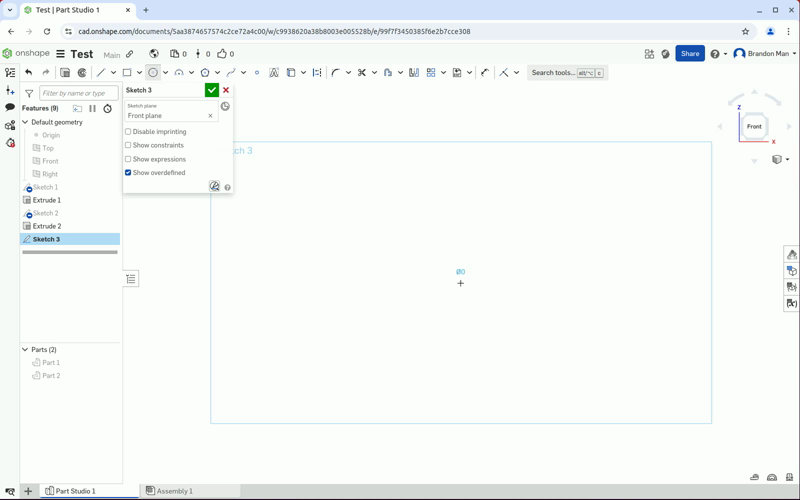
mouse_move(501, 282)
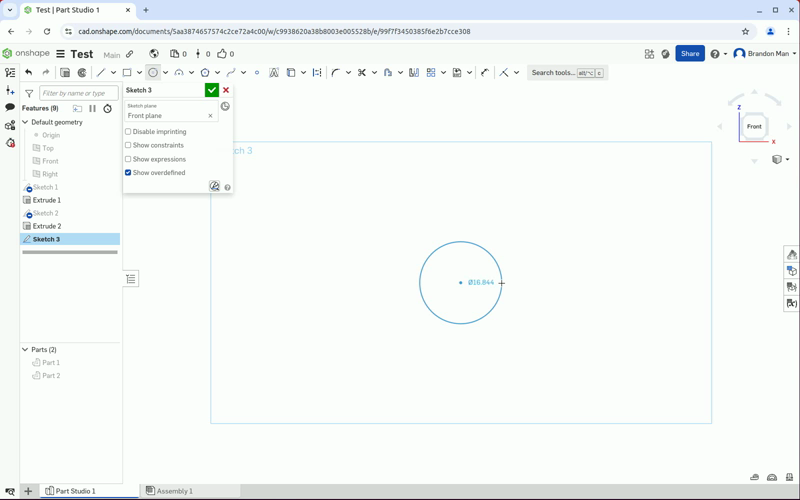
click(501, 282)
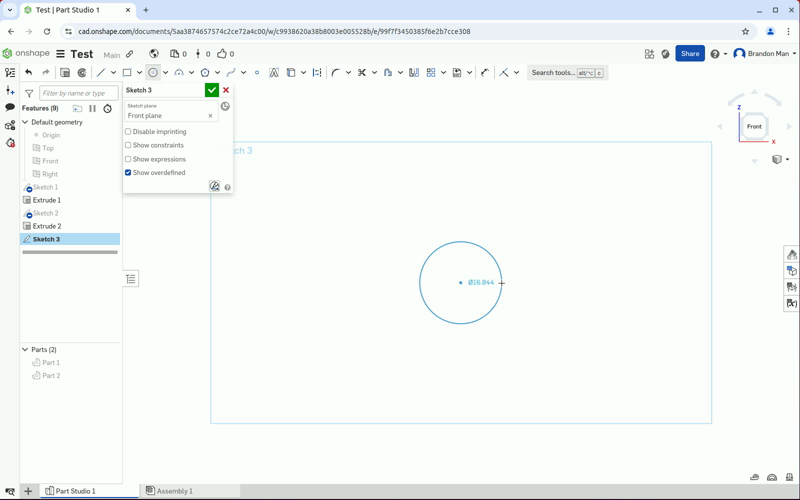
key(esc)
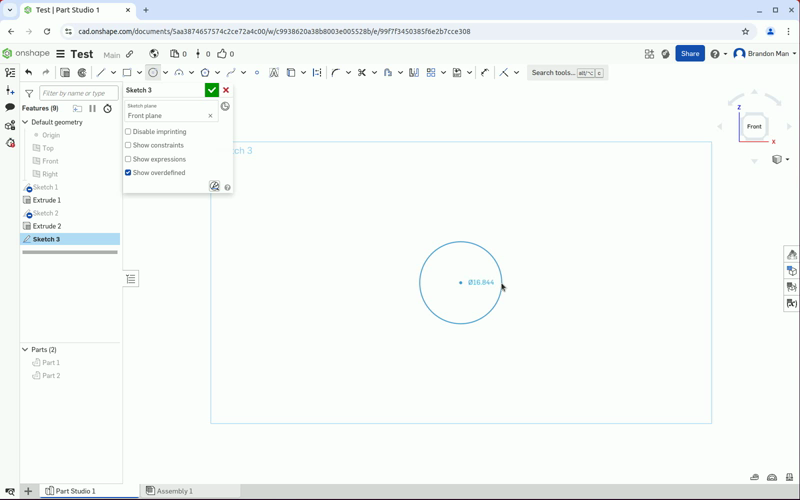
key(c)
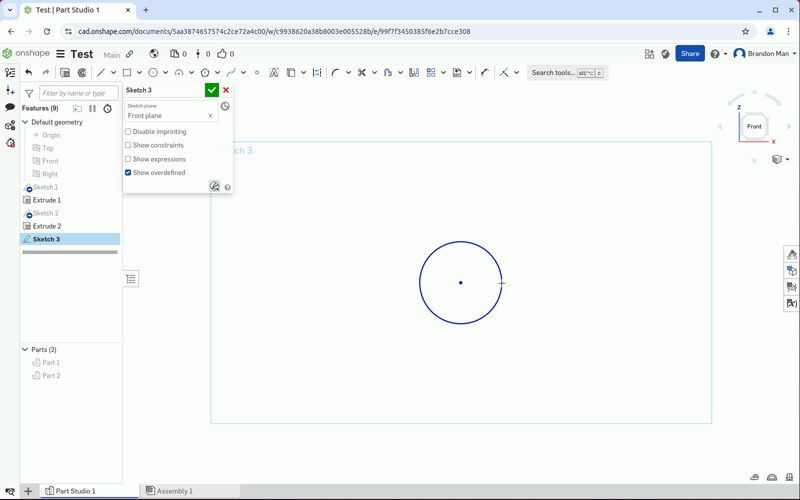
key_down(shift)
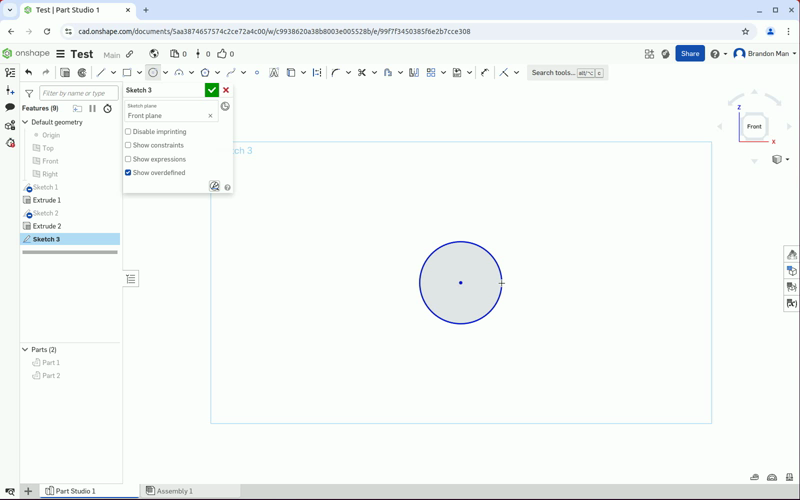
mouse_move(460, 282)
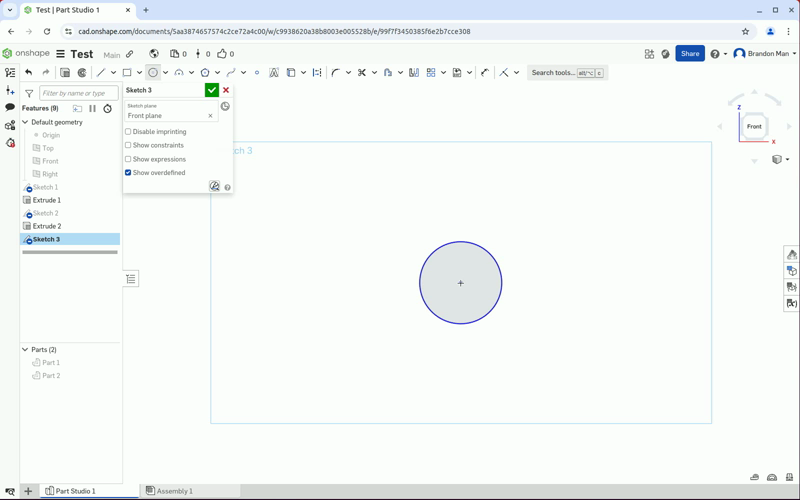
click(460, 282)
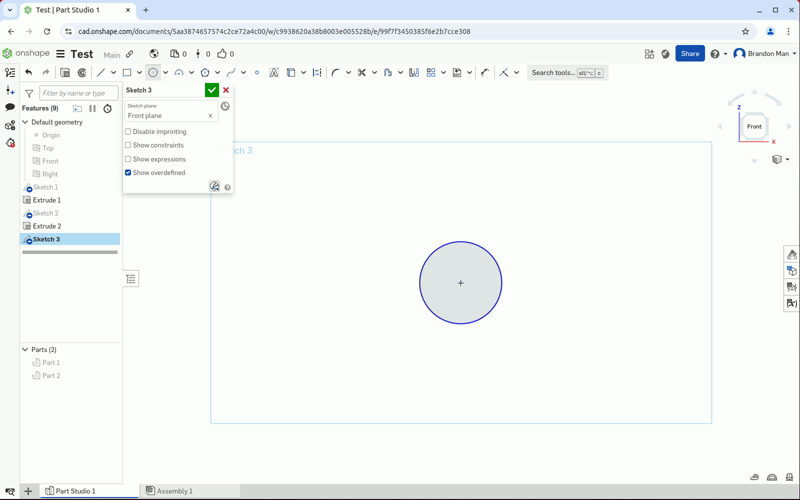
key_up(shift)
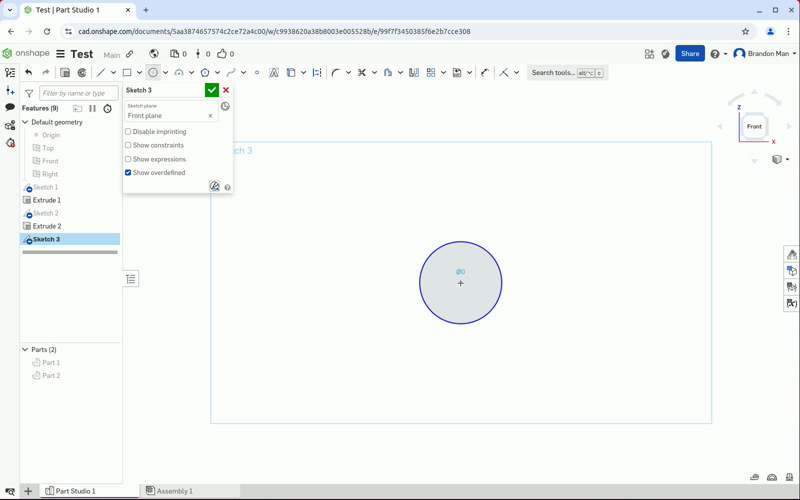
mouse_move(478, 282)
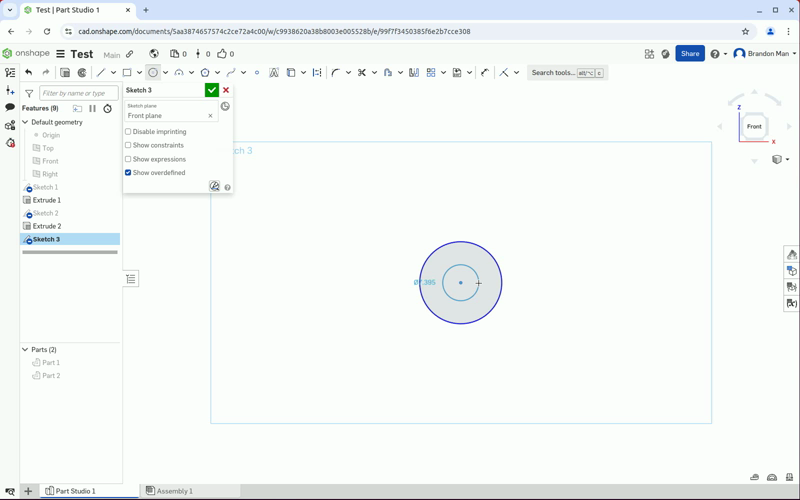
click(478, 282)
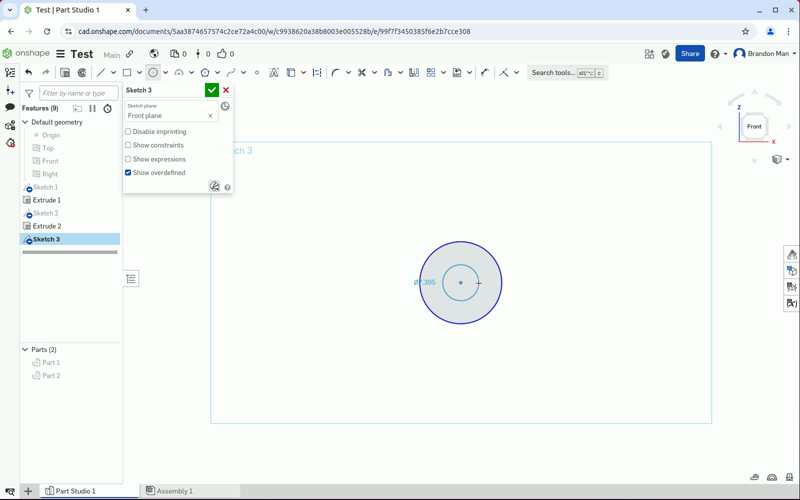
key(esc)
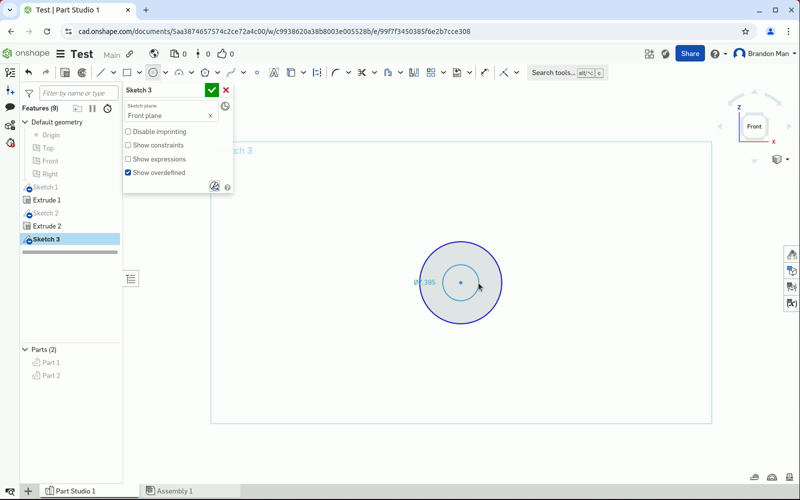
mouse_move(423, 287)
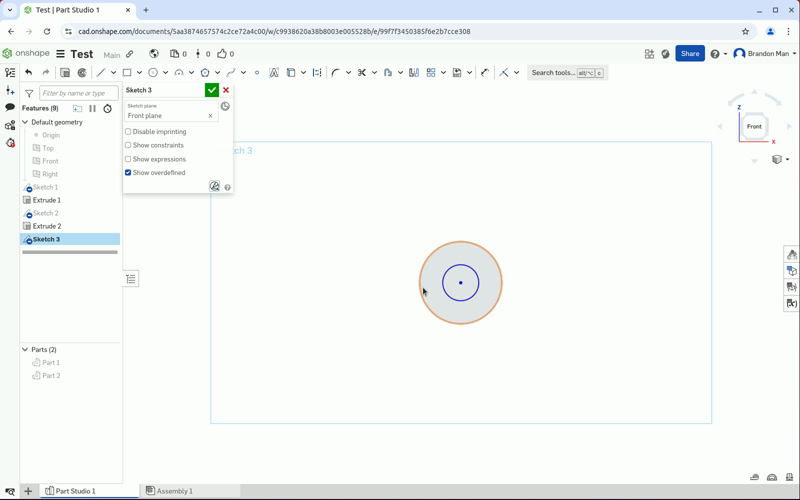
click(423, 287)
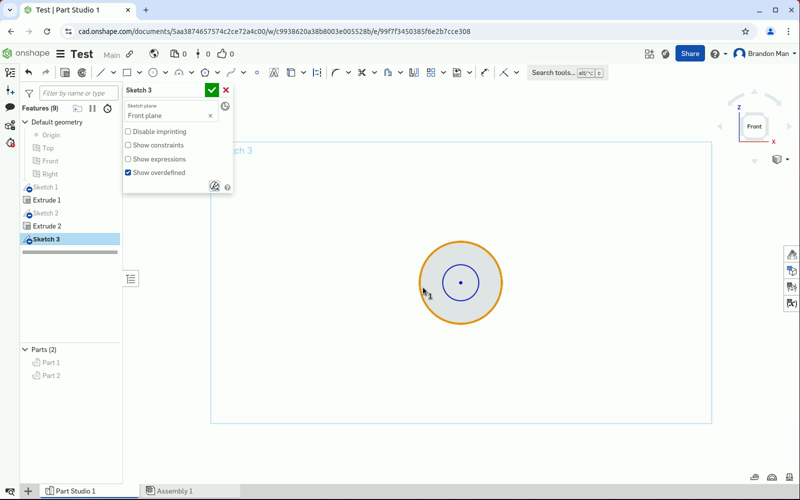
mouse_move(73, 352)
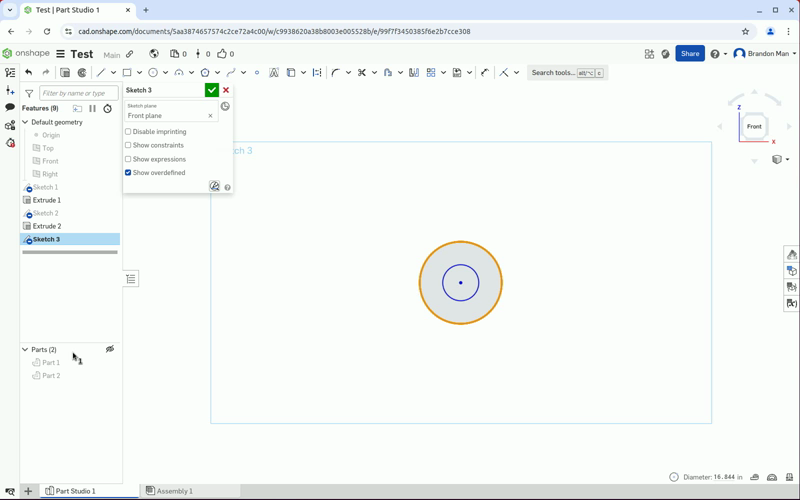
key(shift+y)
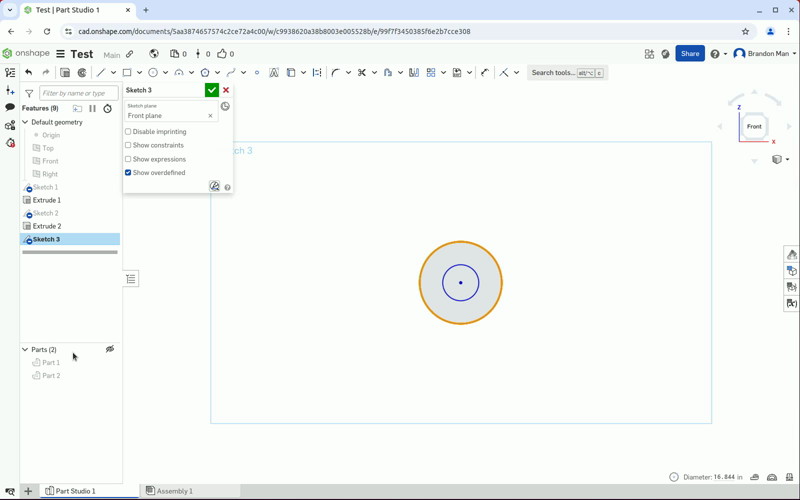
key(shift+e)
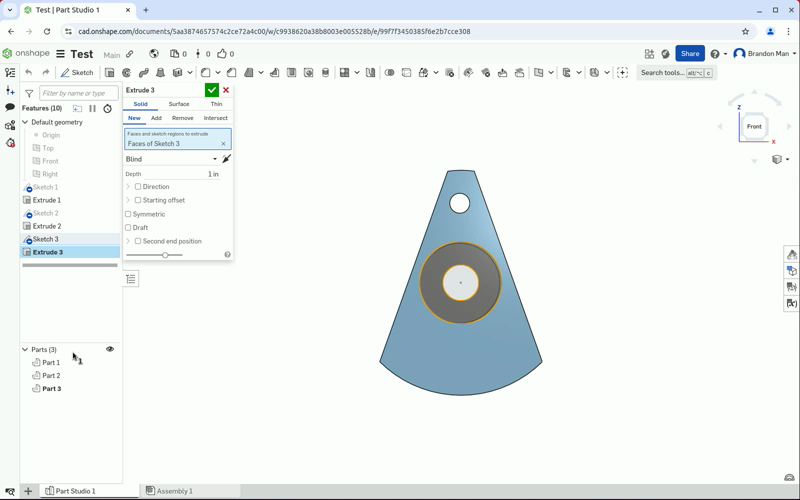
mouse_move(143, 106)
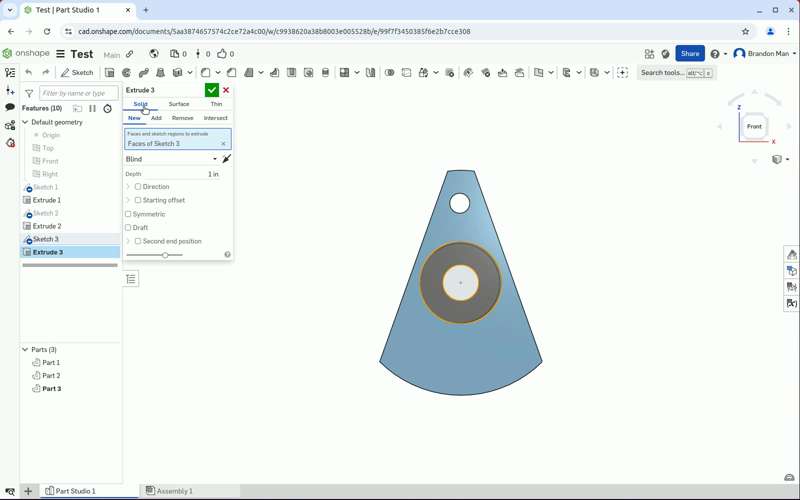
click(143, 106)
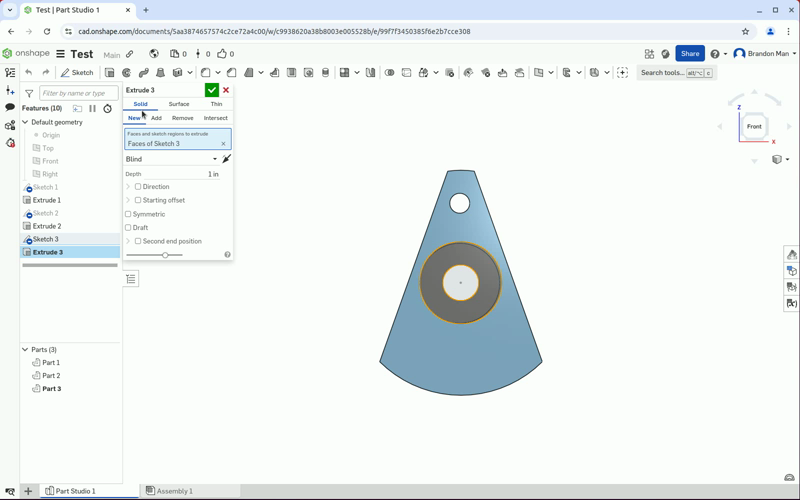
mouse_move(137, 120)
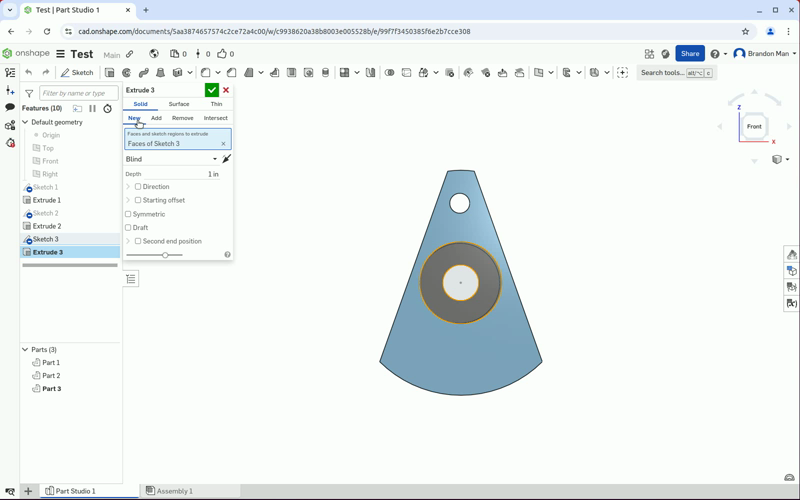
click(137, 120)
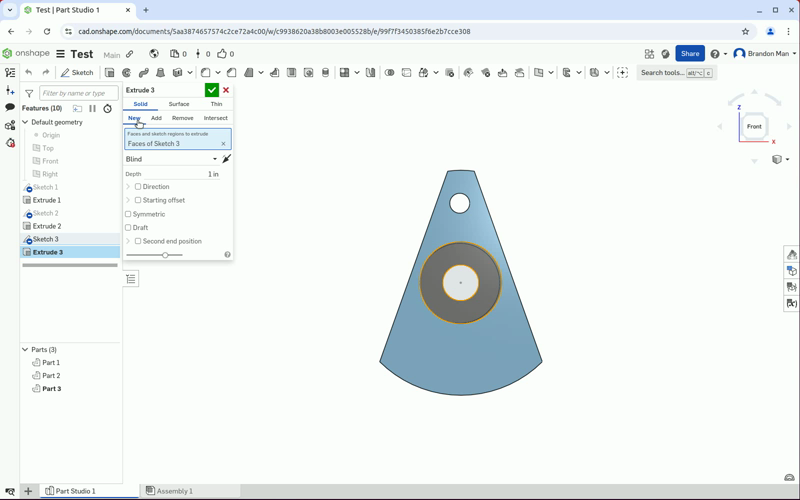
key(tab, 4)
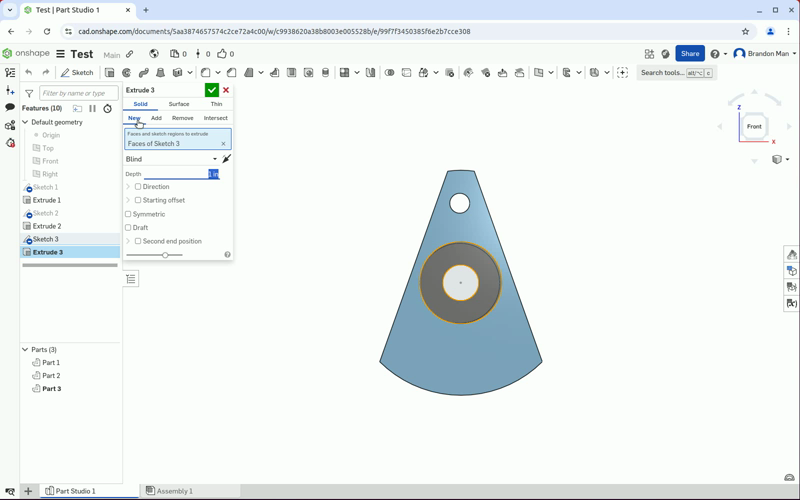
text(-2.889)
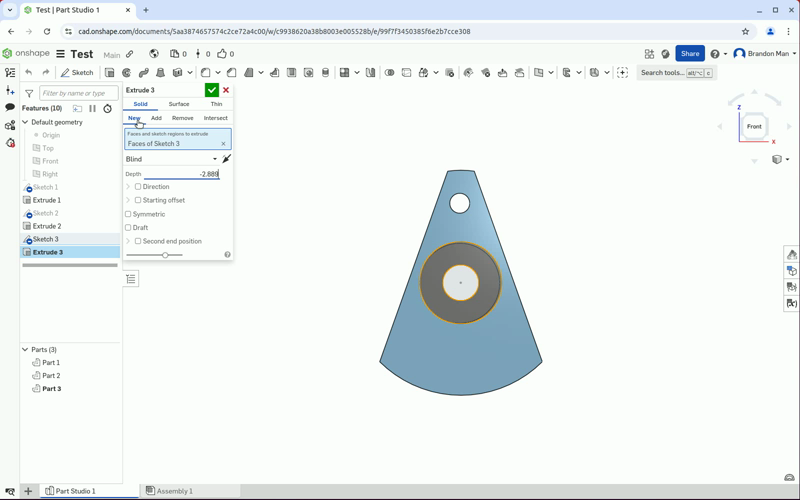
key(enter)
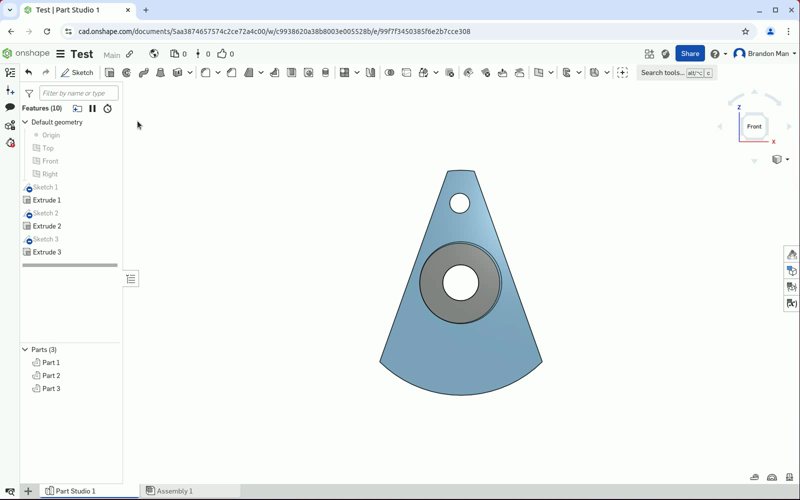
key(shift+h)
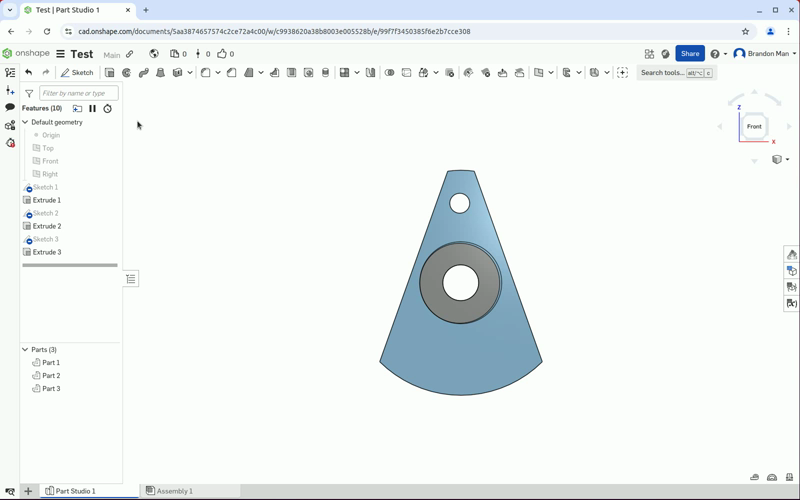
key(shift+h)
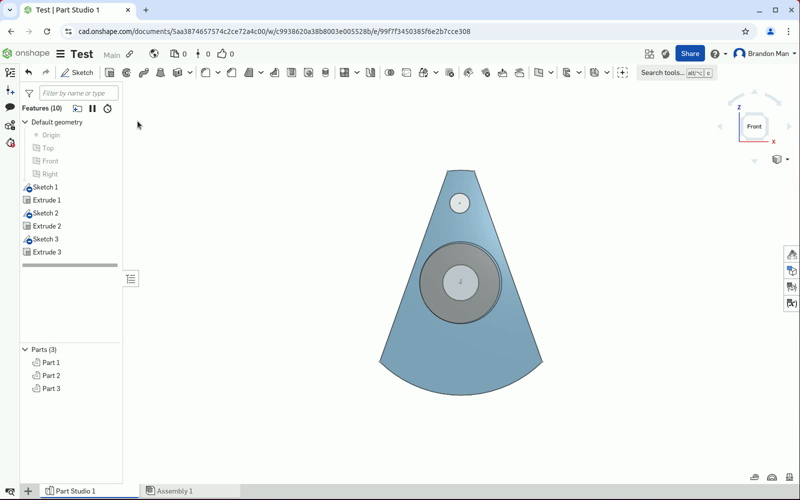
key(shift+7)
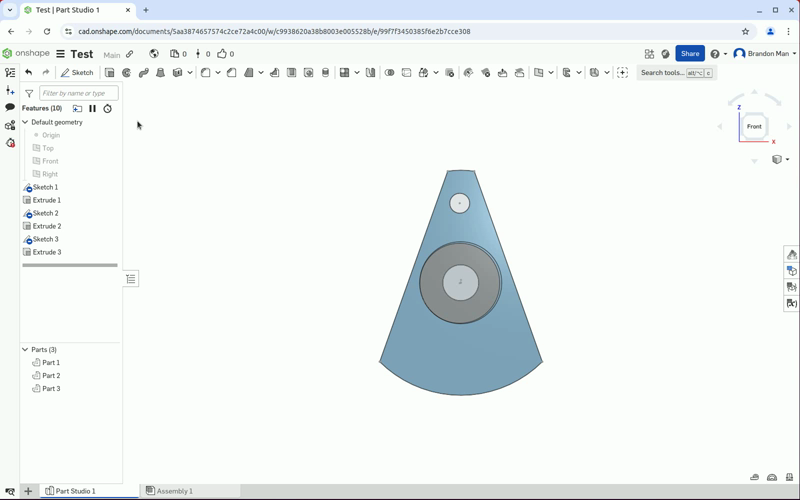
key(left, 2)
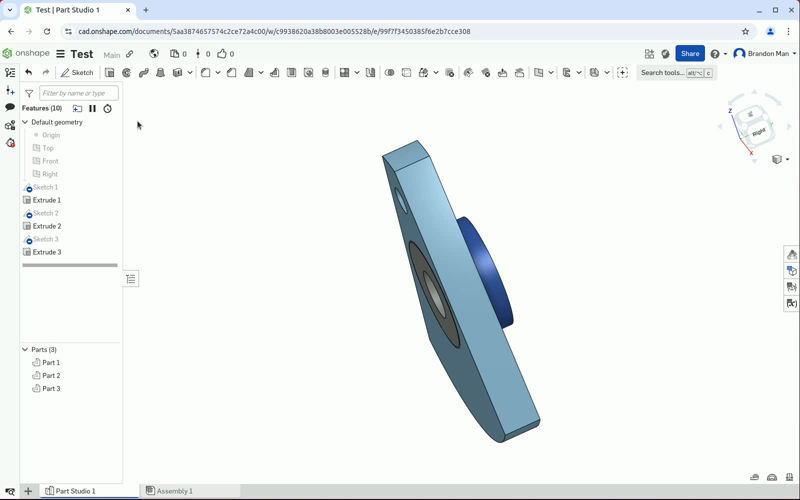
key(down, 2)
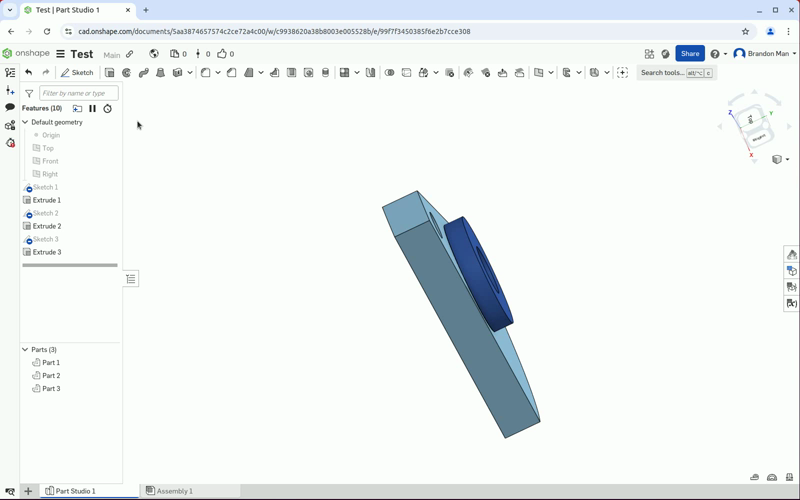
key(up, 2)
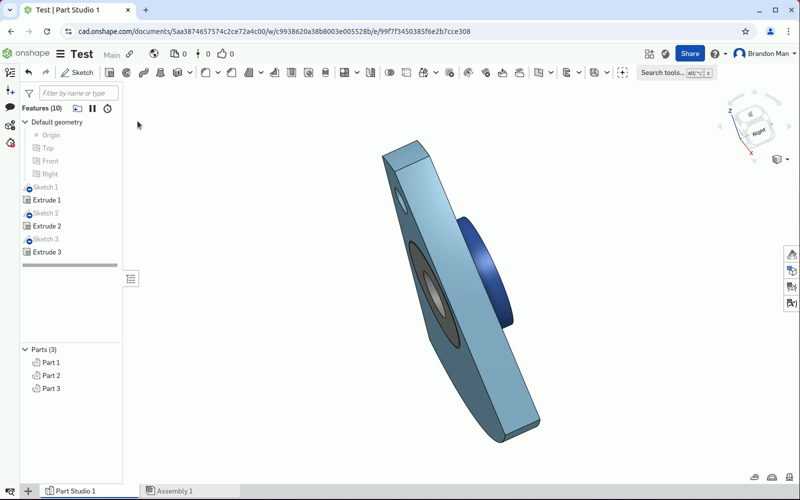
key(right, 2)
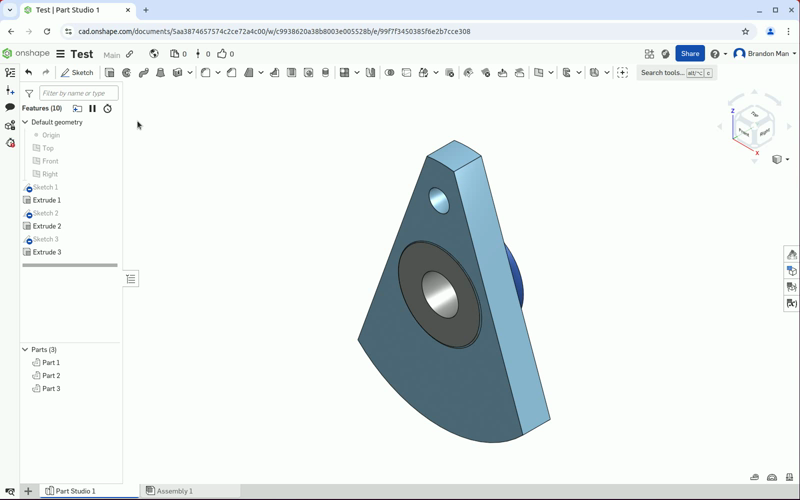
mouse_move(73, 189)
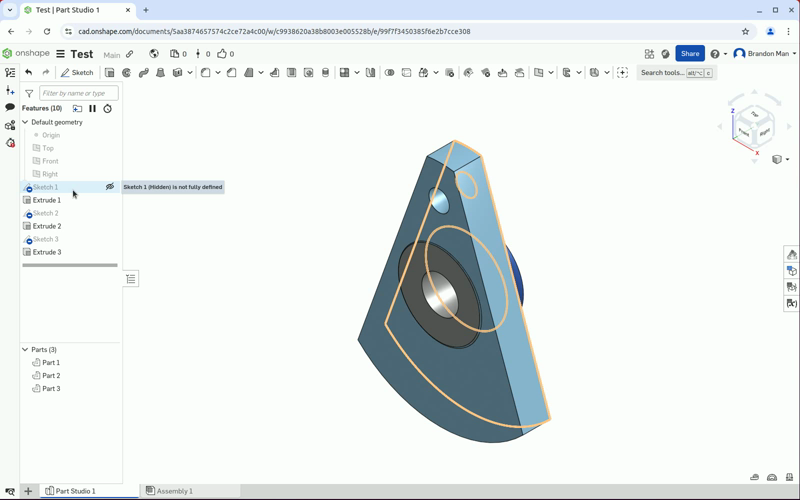
click(73, 189)